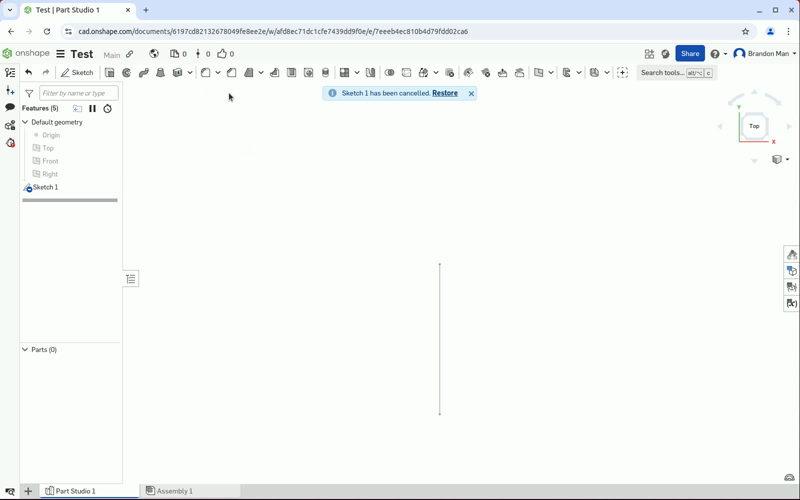
key(shift+h)
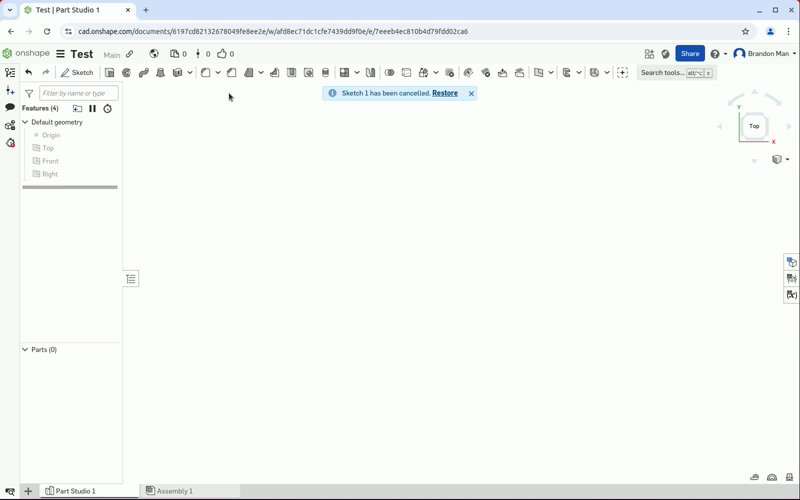
mouse_move(73, 352)
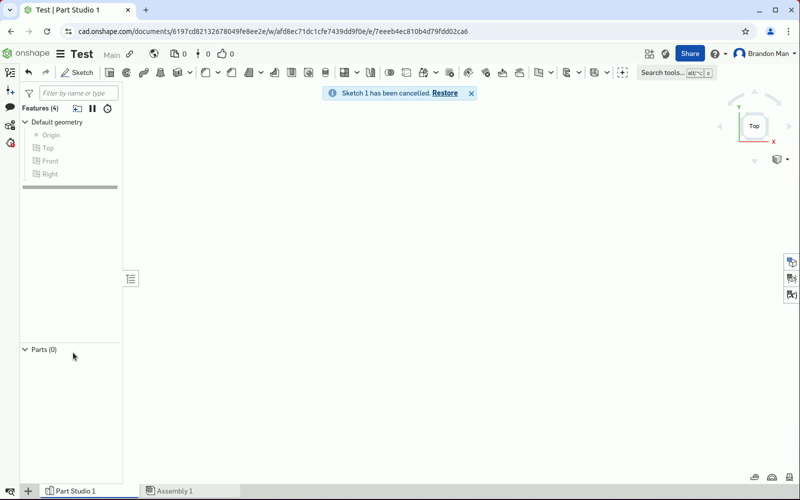
key(y)
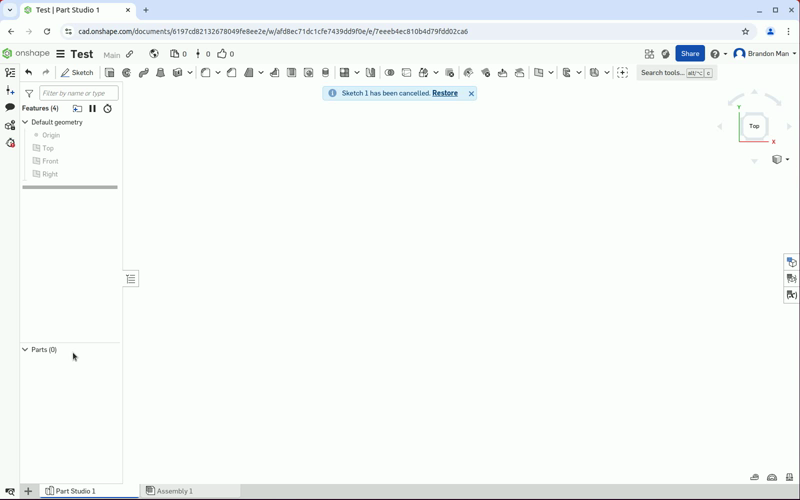
key(shift+p)
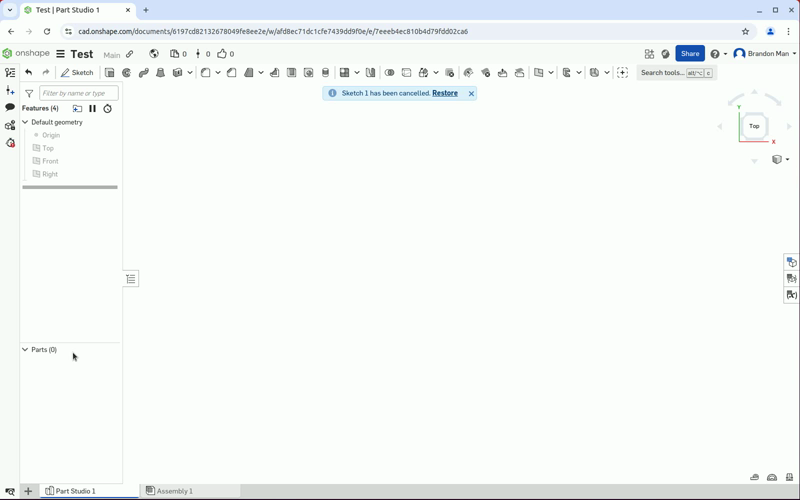
key(space)
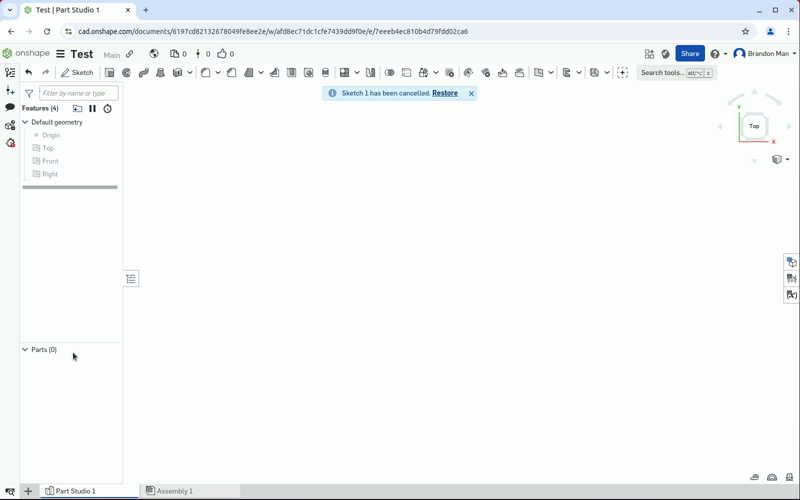
key_down(shift)
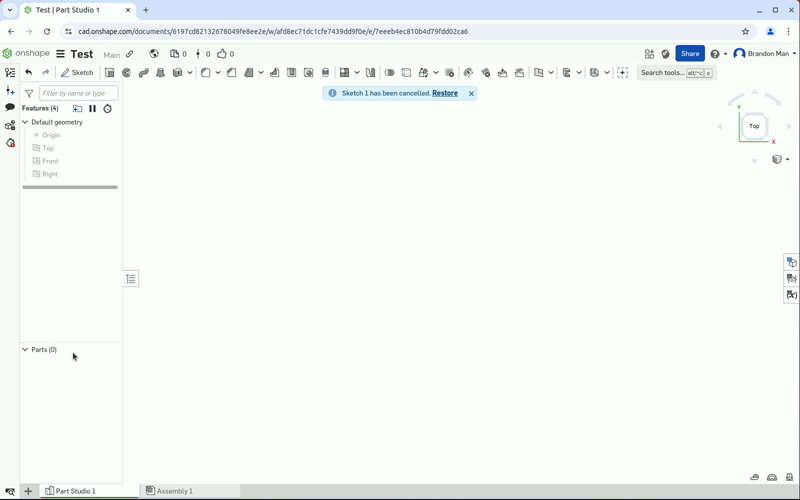
key(up)
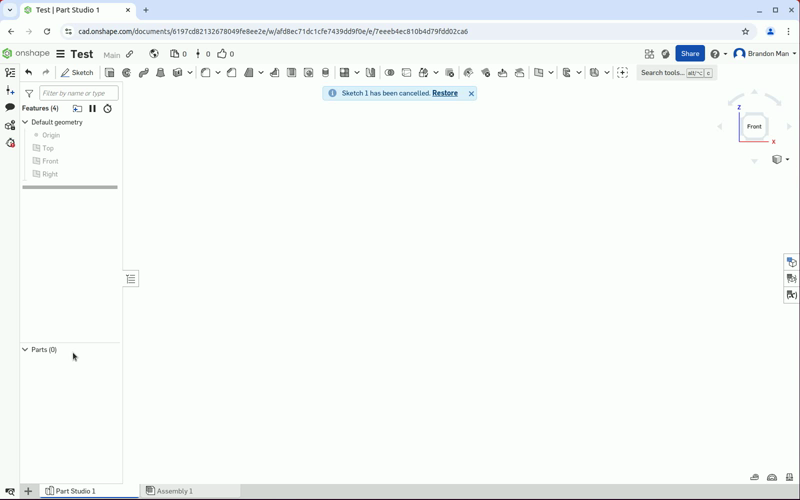
key_up(shift)
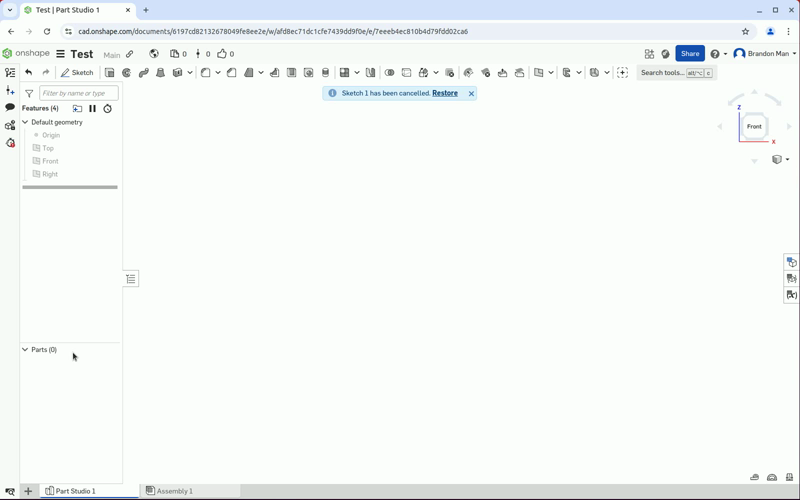
mouse_move(73, 352)
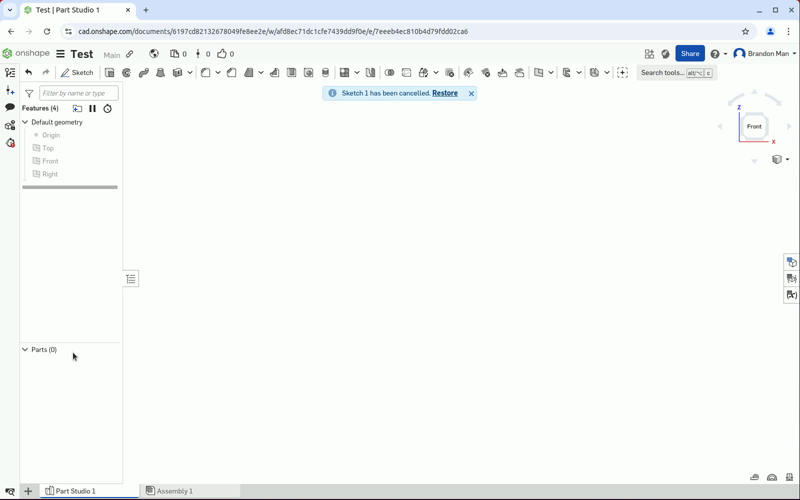
key(shift+y)
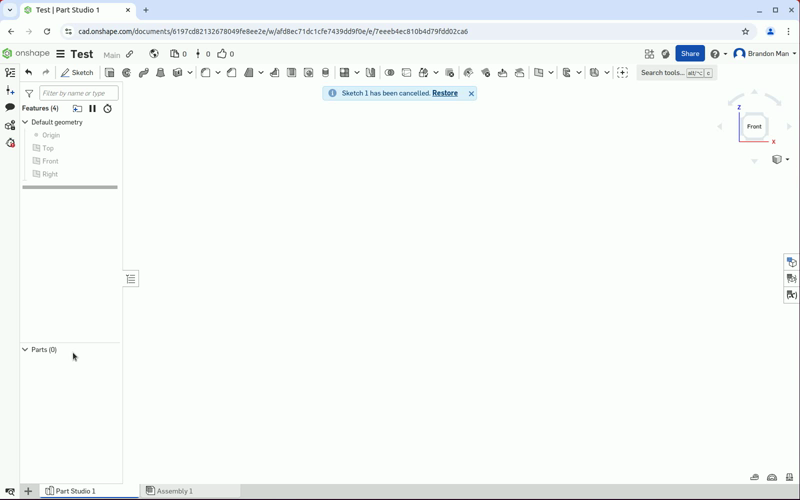
key(shift+s)
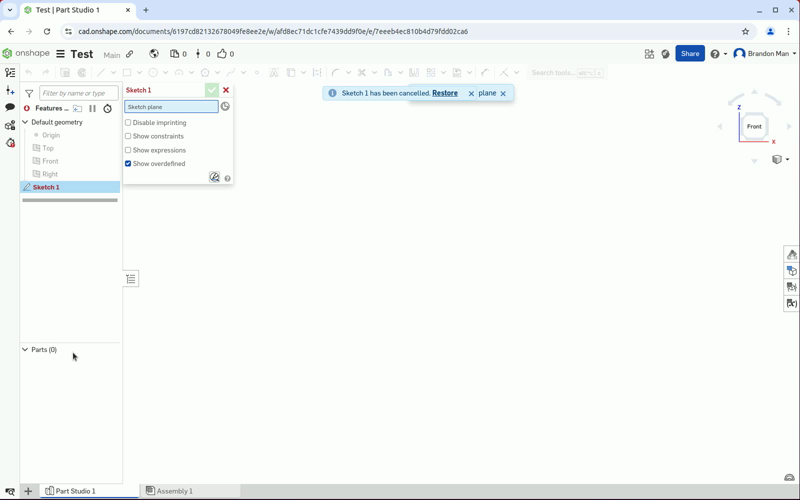
mouse_move(73, 163)
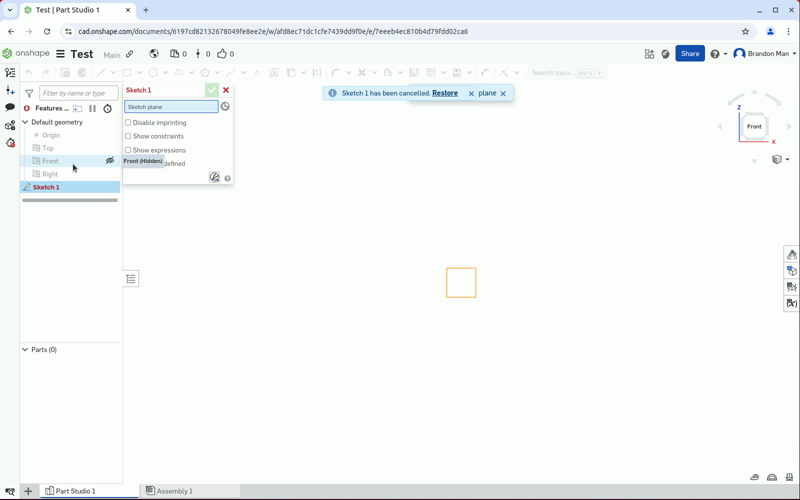
click(73, 163)
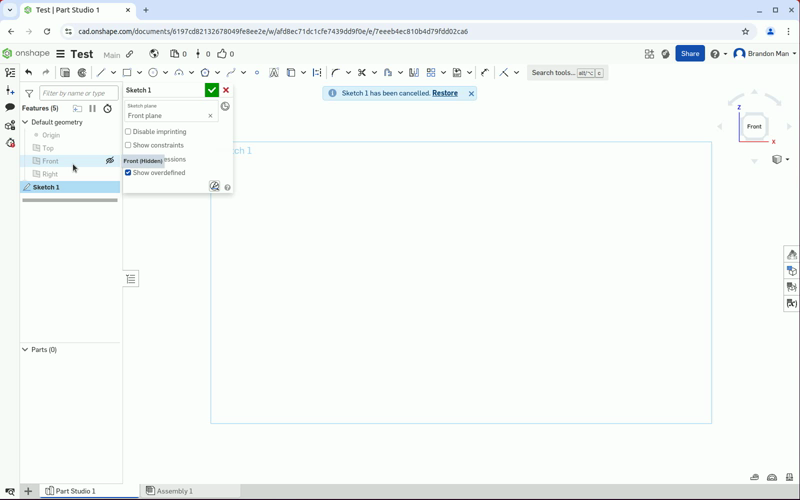
mouse_move(73, 352)
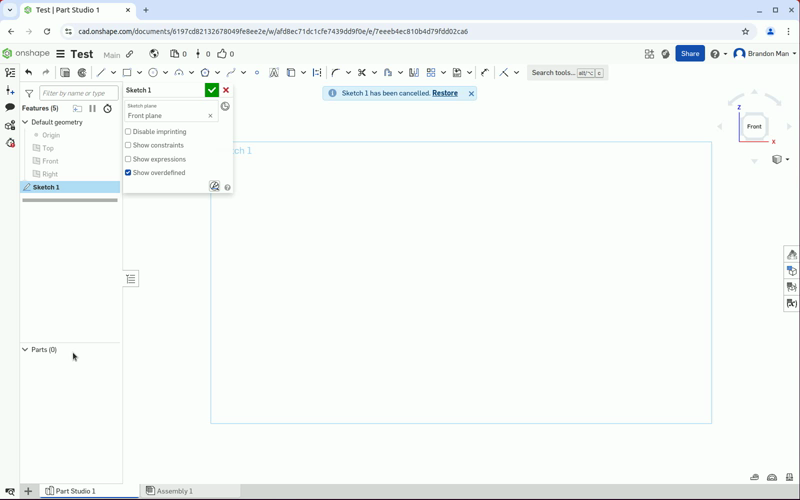
key(y)
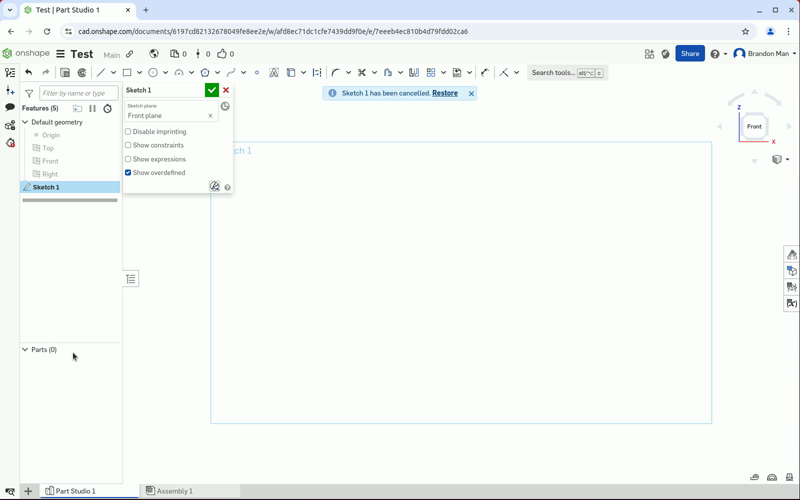
key(l)
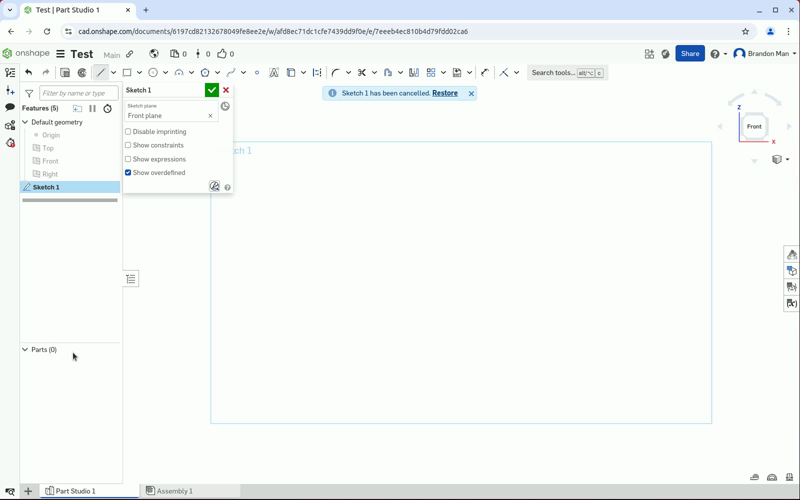
key_down(shift)
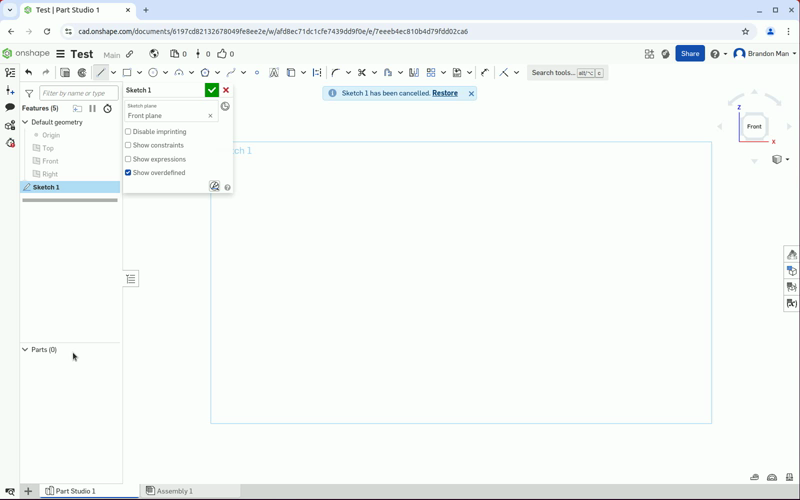
mouse_move(460, 282)
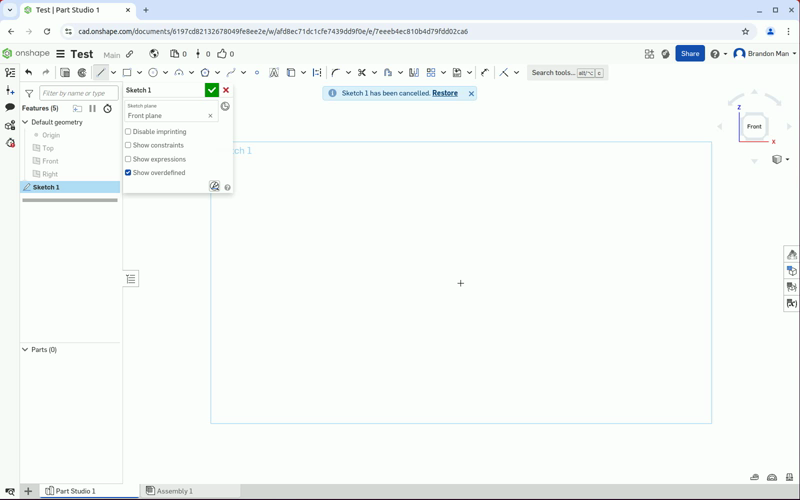
click(460, 282)
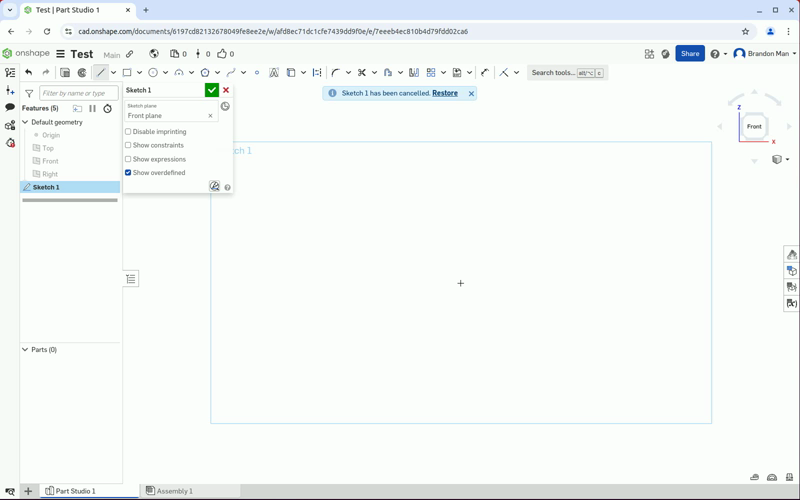
key_up(shift)
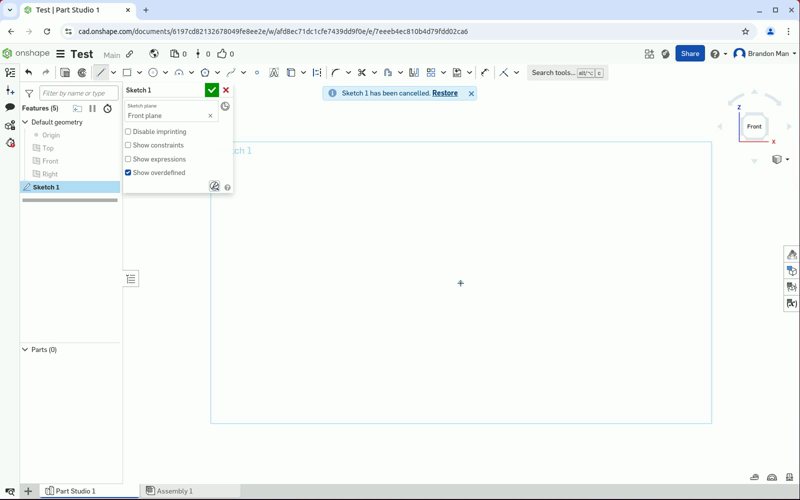
key_down(shift)
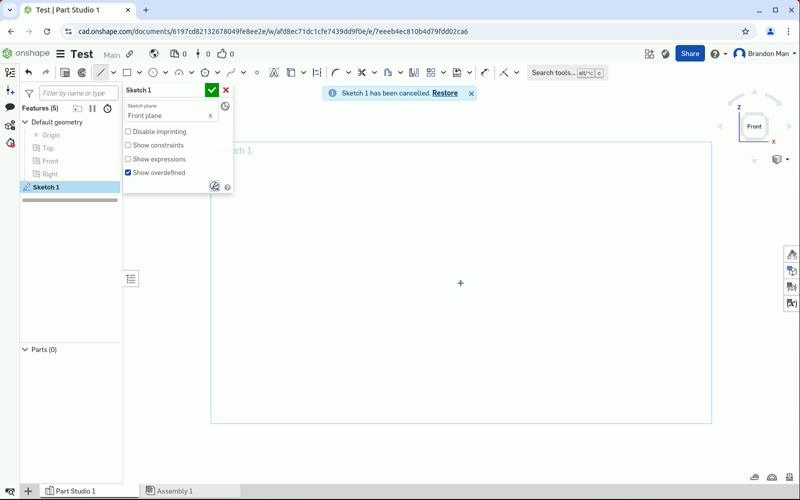
mouse_move(573, 282)
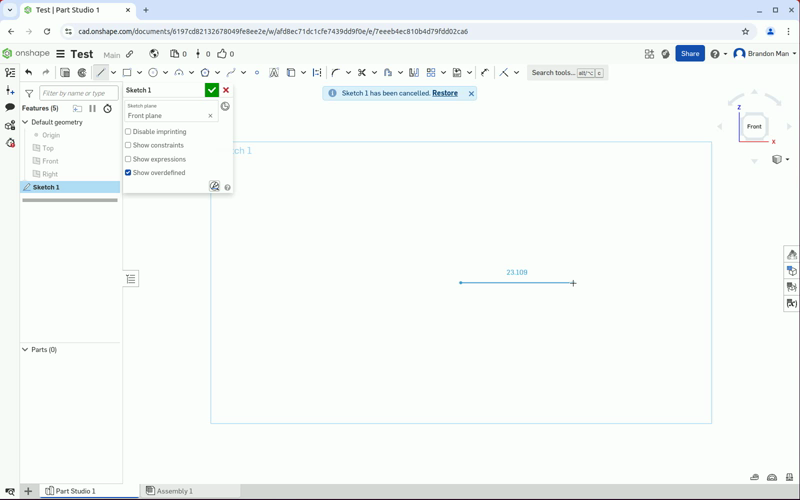
click(573, 282)
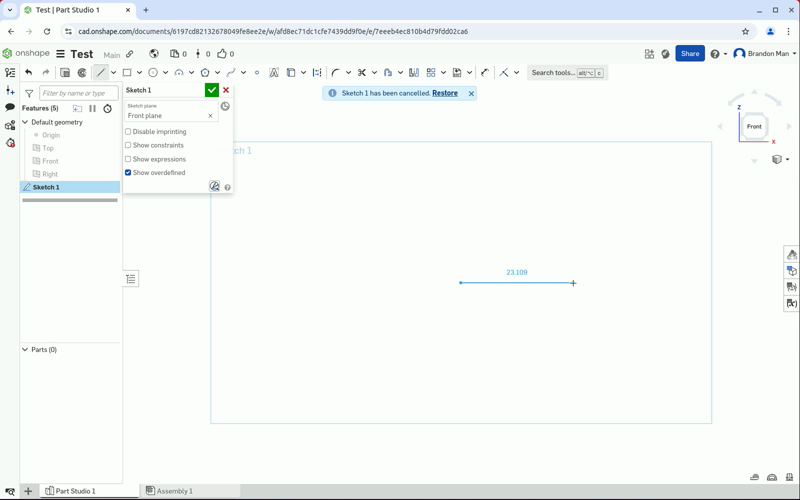
key_up(shift)
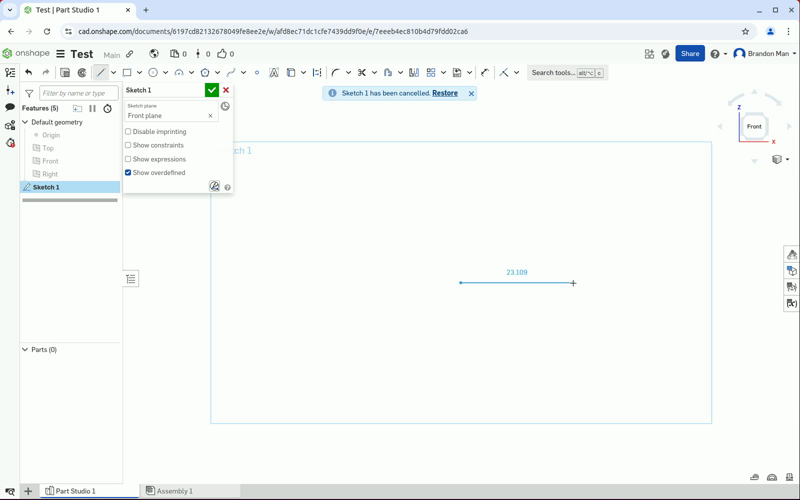
key_down(shift)
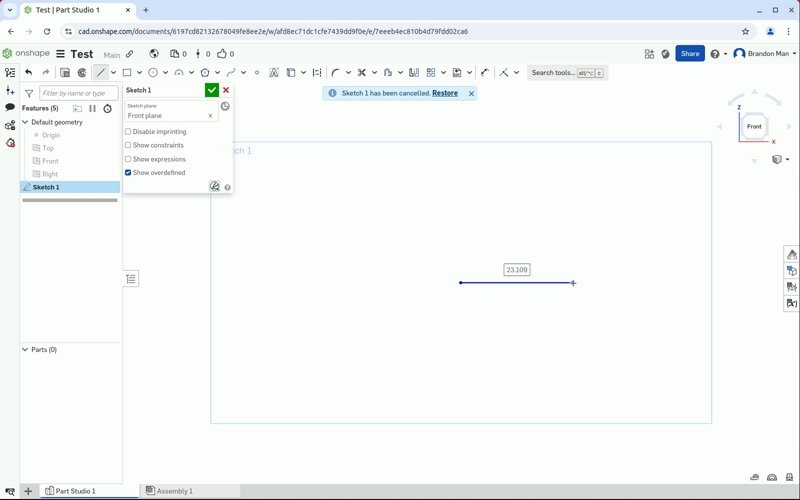
mouse_move(573, 195)
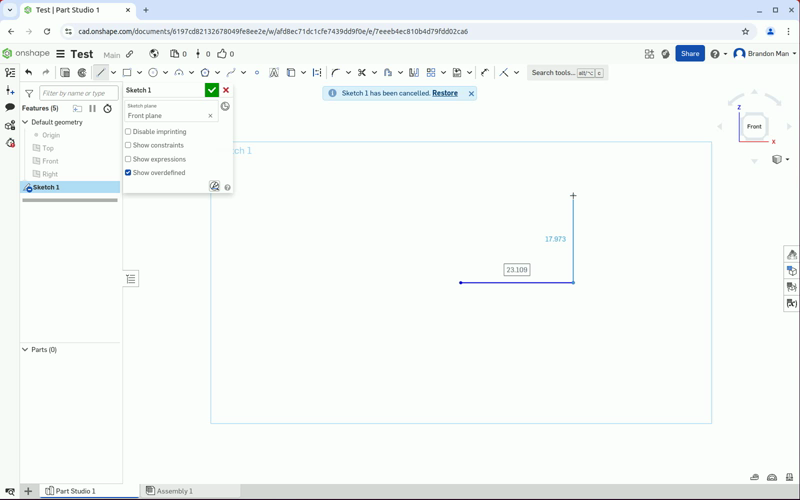
click(573, 195)
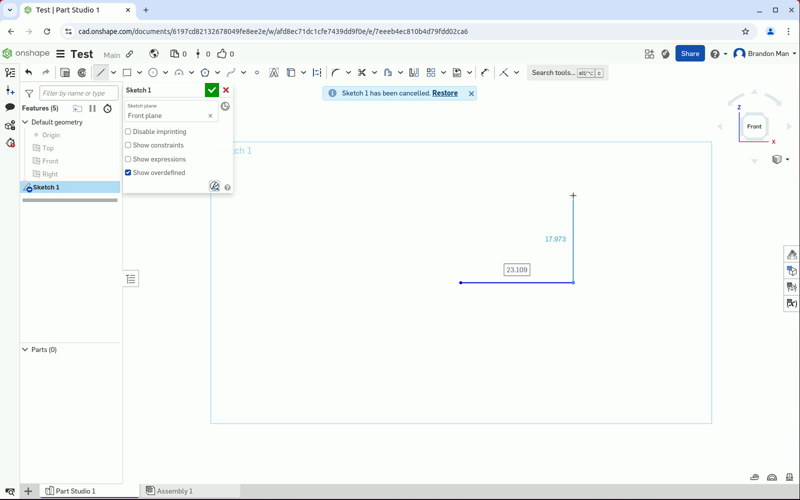
key_up(shift)
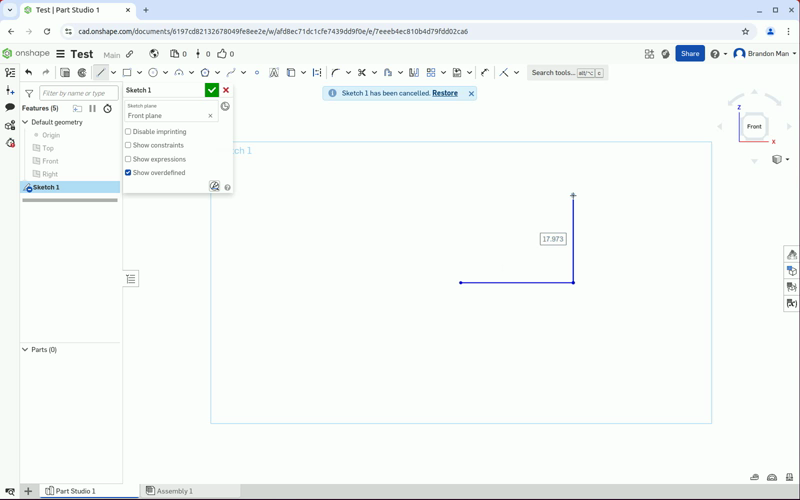
key_down(shift)
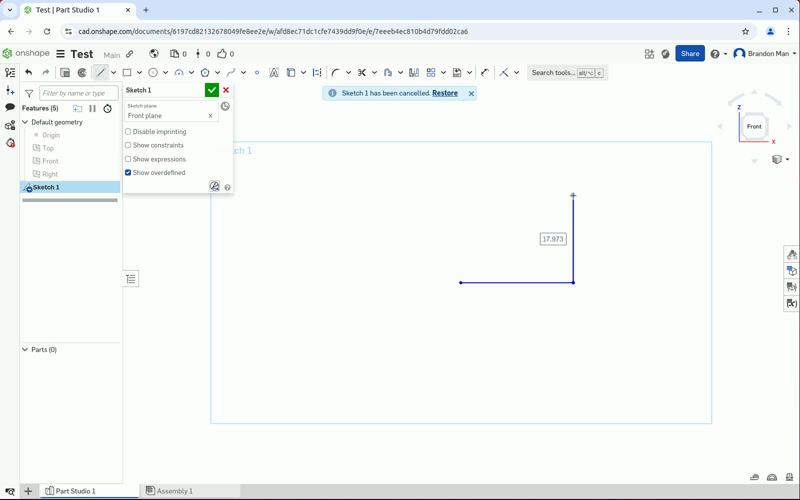
mouse_move(460, 195)
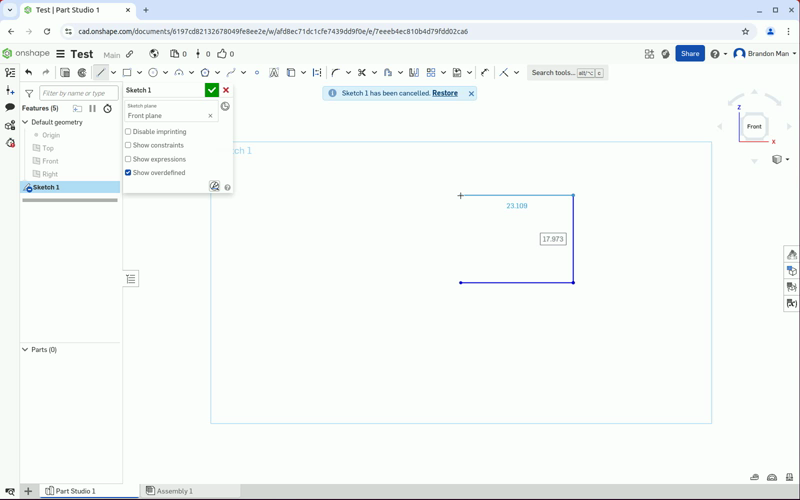
click(460, 195)
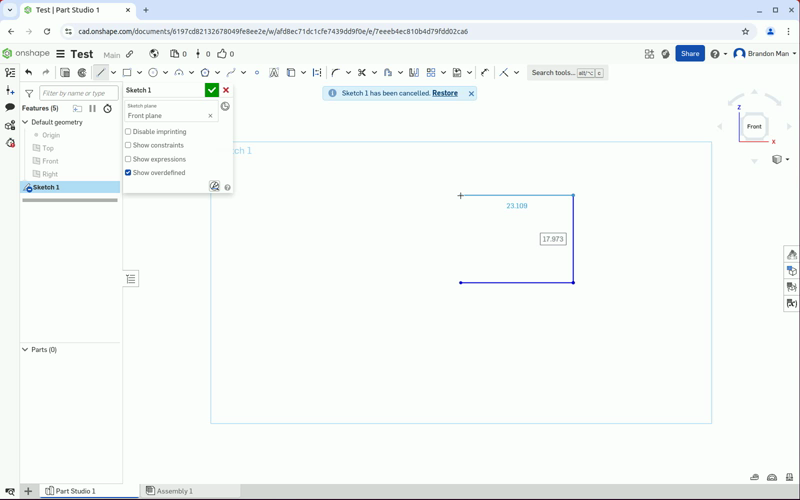
key_up(shift)
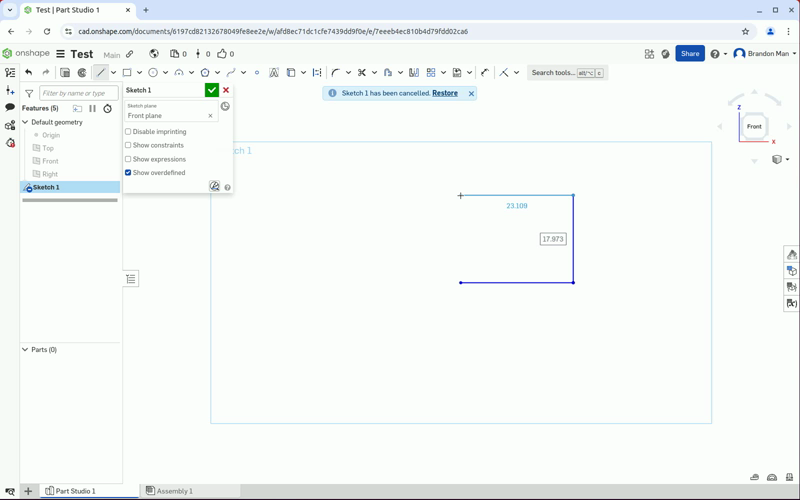
key_down(shift)
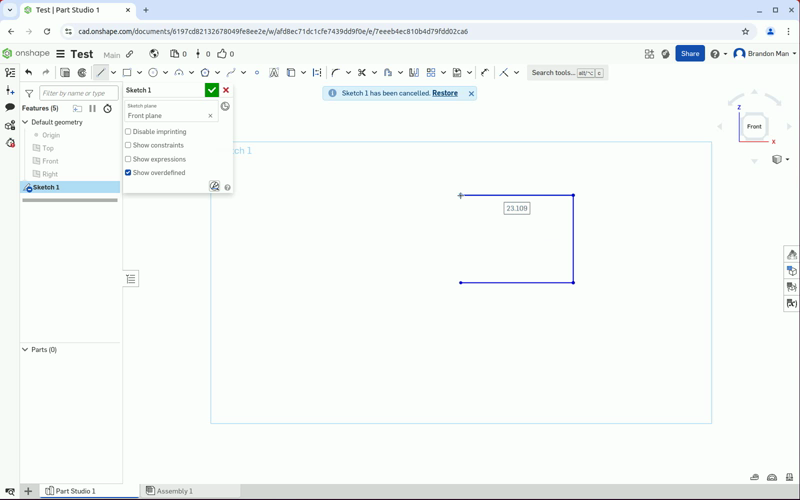
mouse_move(460, 282)
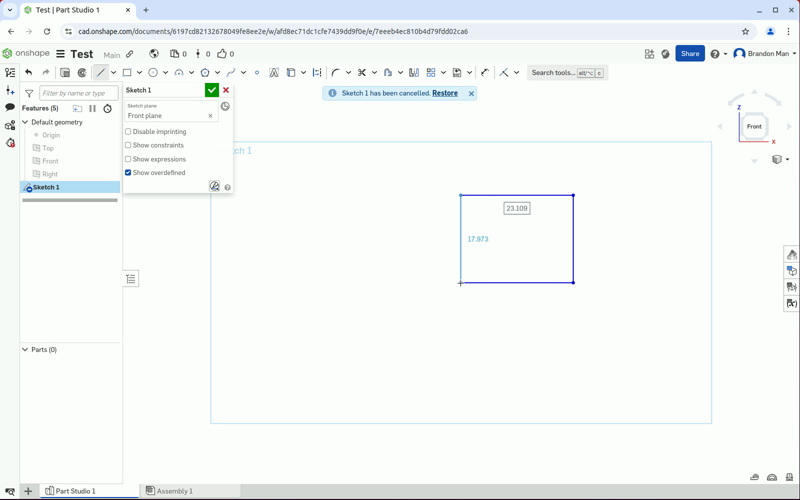
key_up(shift)
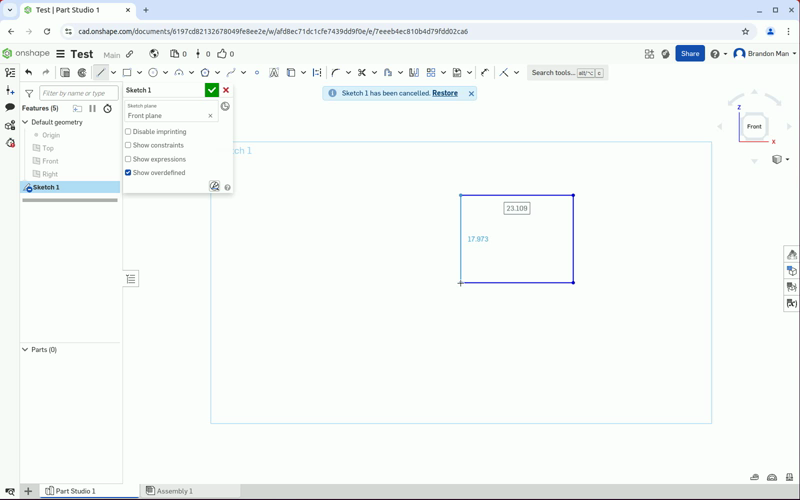
click(460, 282)
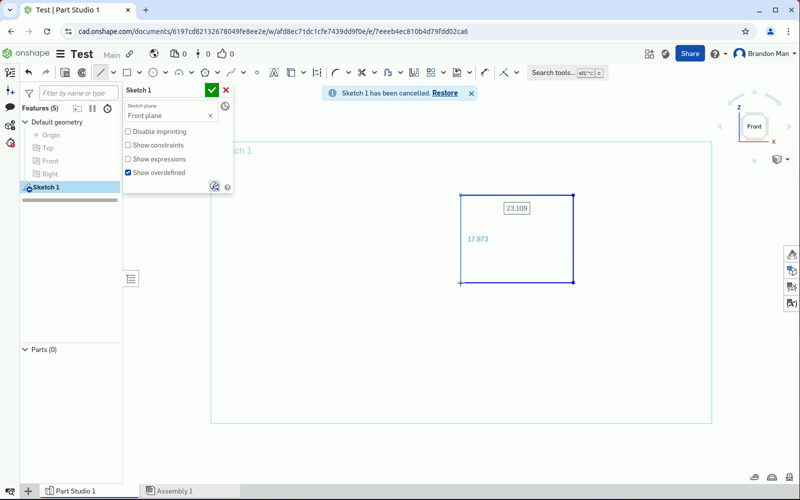
key(esc)
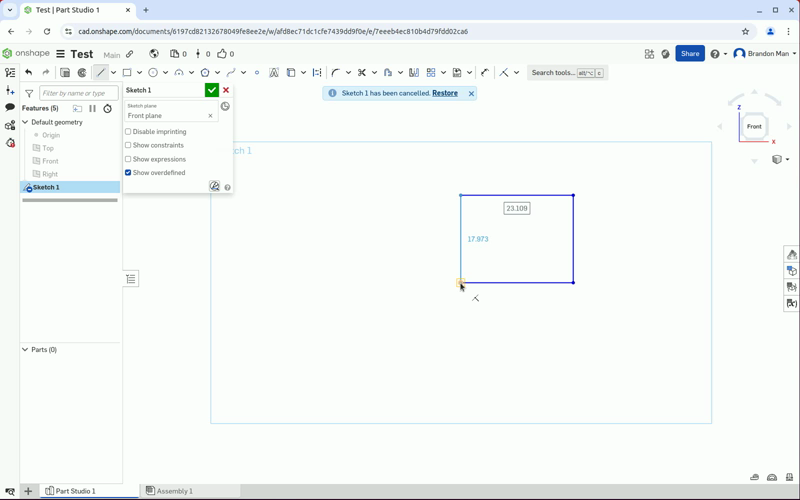
mouse_move(522, 237)
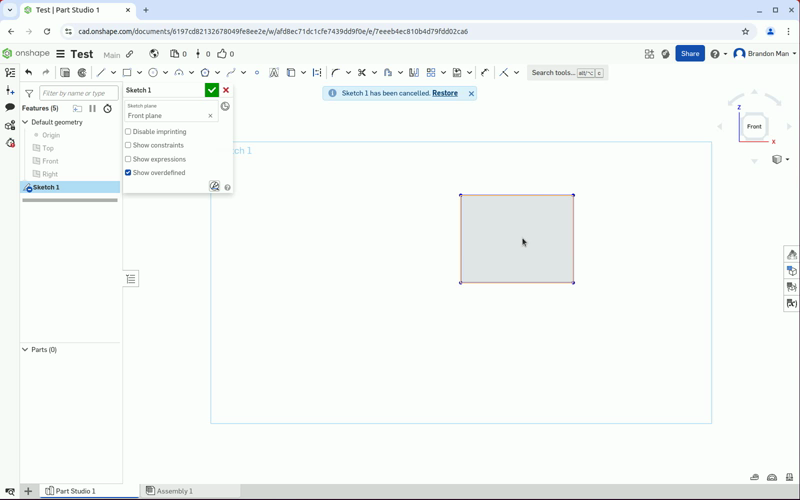
click(522, 237)
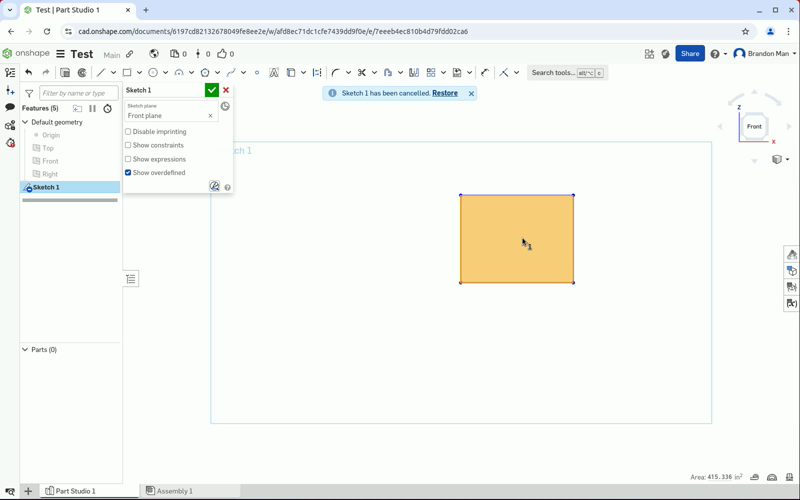
mouse_move(73, 352)
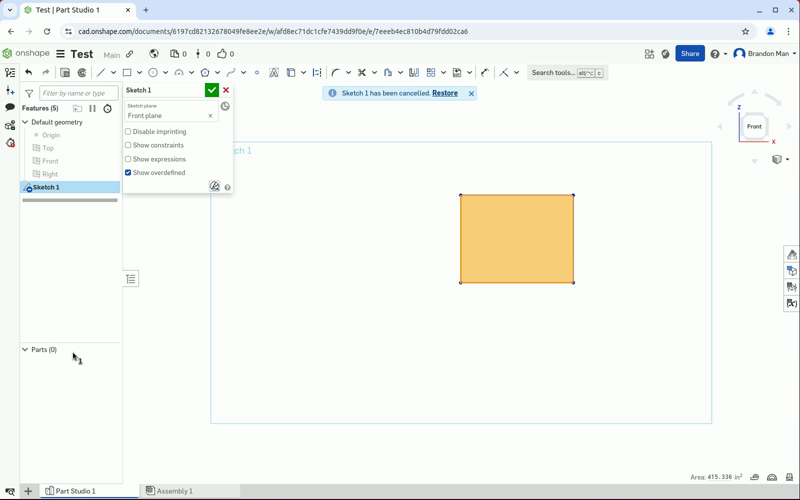
key(shift+y)
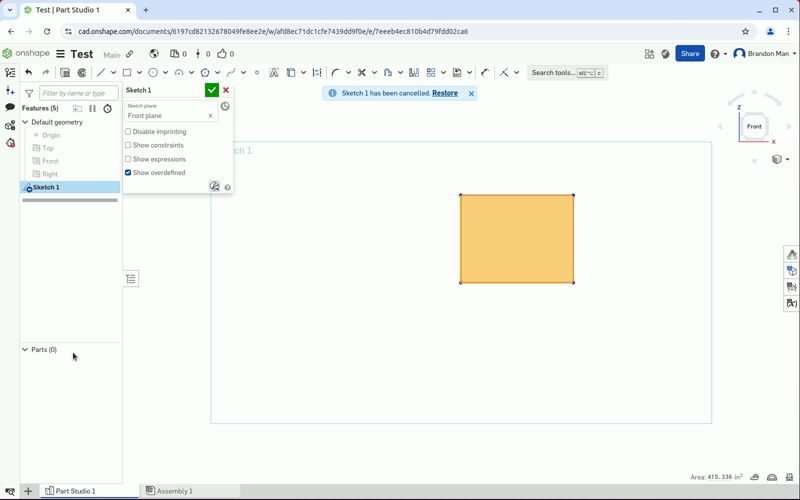
key(shift+e)
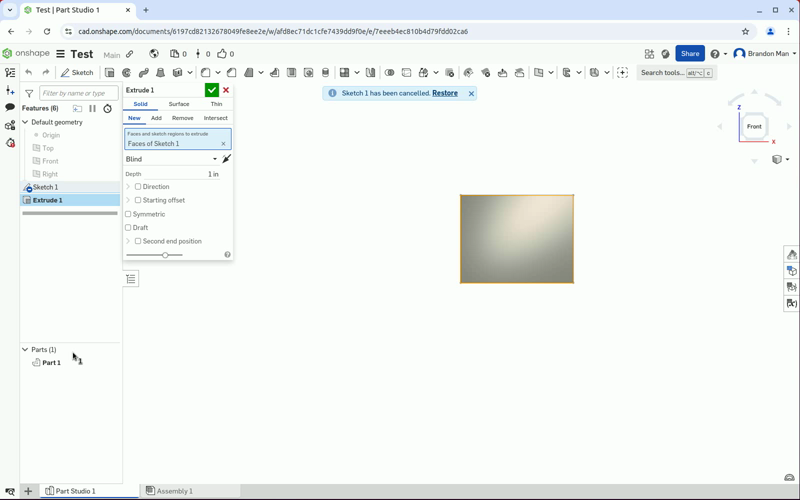
mouse_move(143, 106)
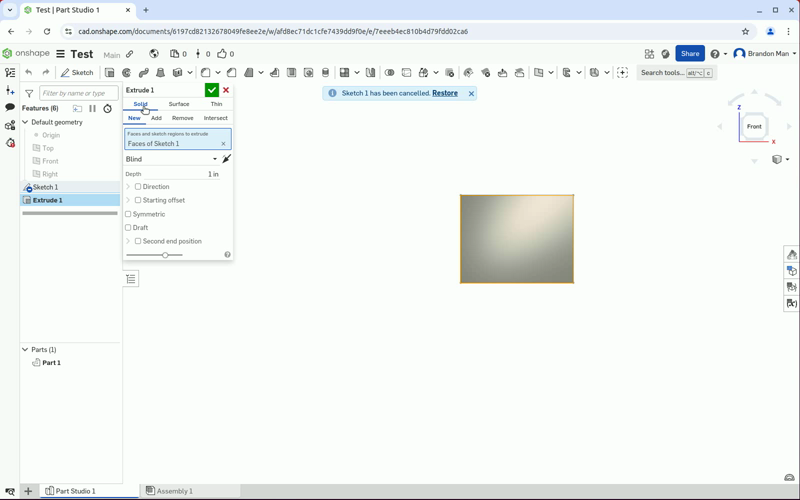
click(143, 106)
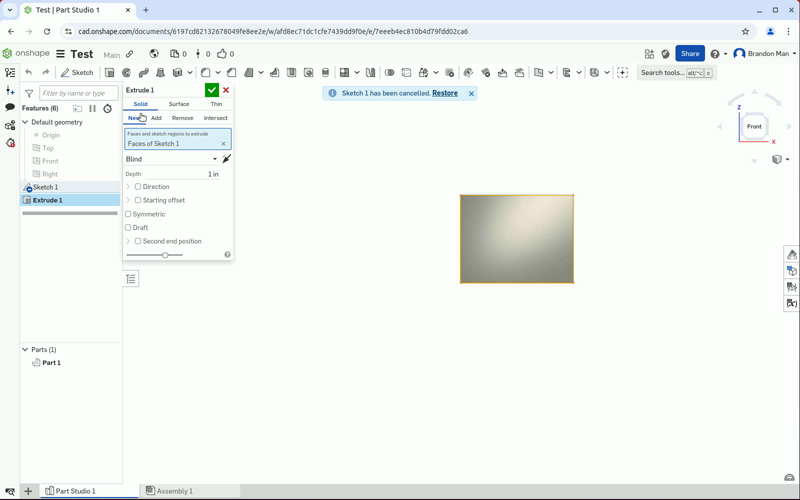
mouse_move(137, 120)
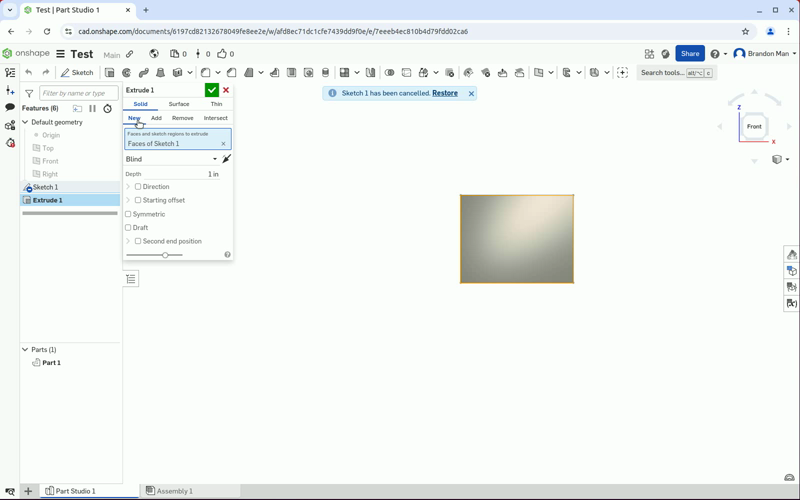
click(137, 120)
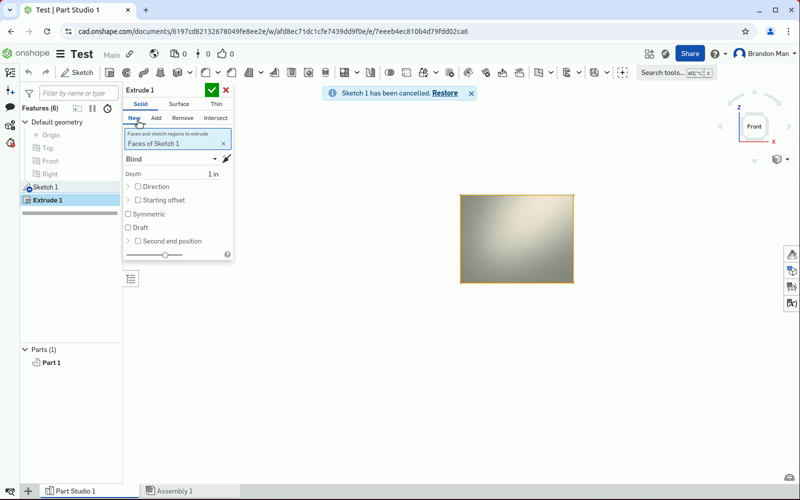
key(tab, 4)
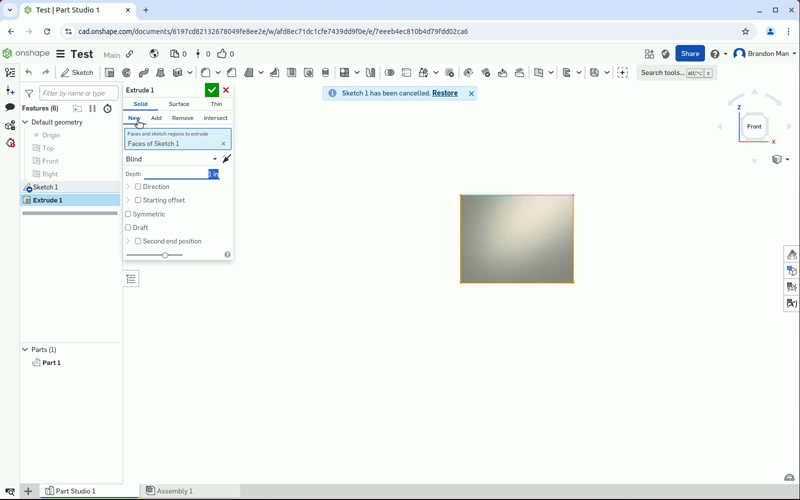
text(10.351)
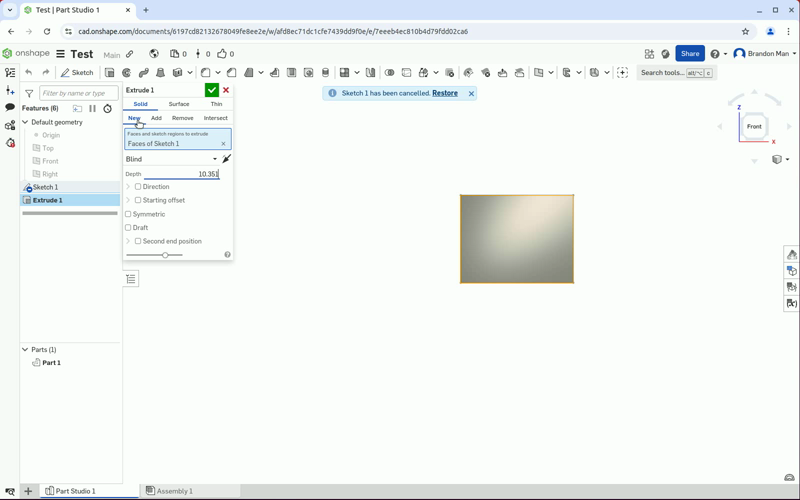
key(enter)
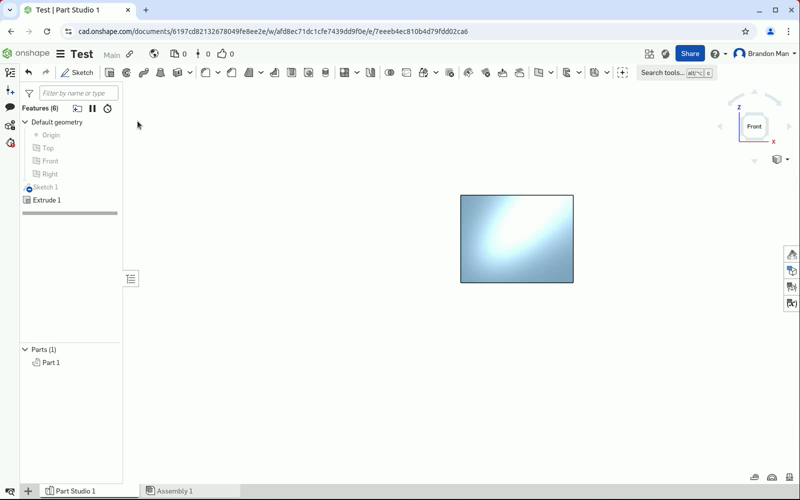
key(shift+h)
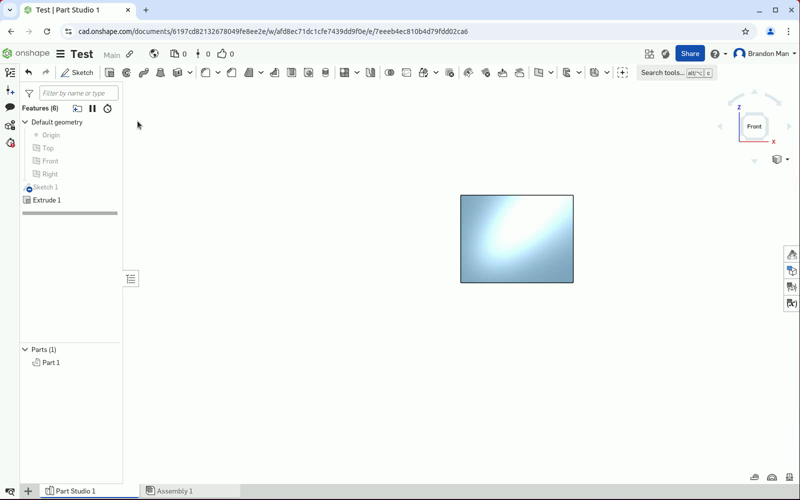
key(shift+h)
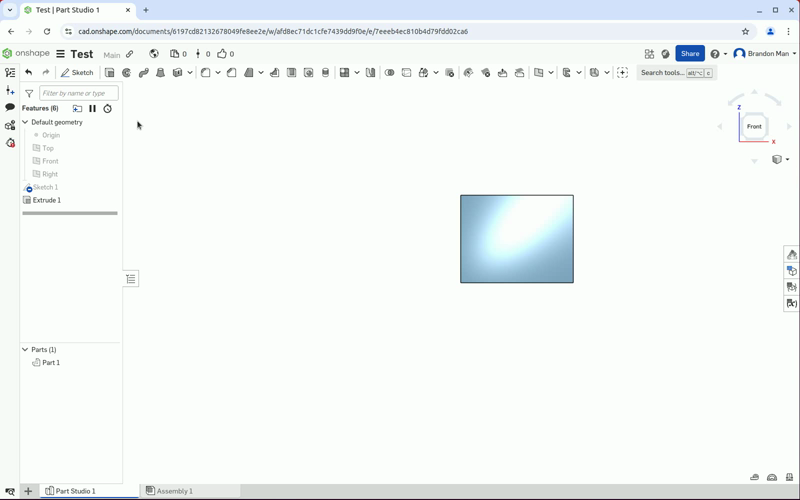
mouse_move(73, 189)
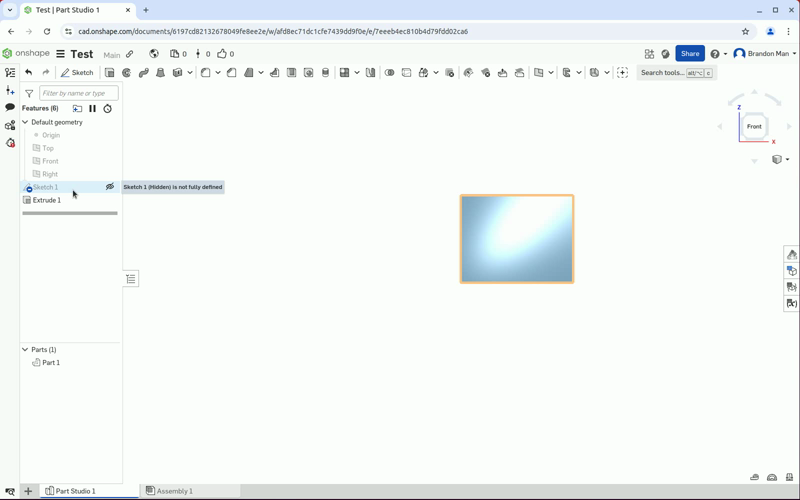
click(73, 189)
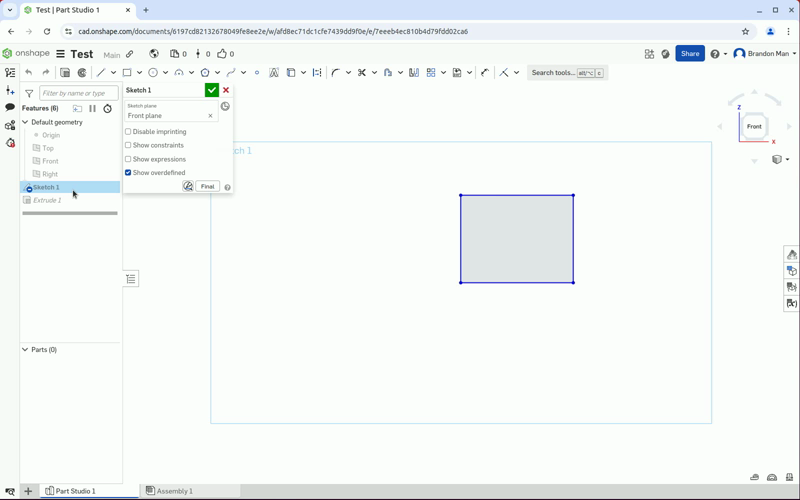
mouse_move(229, 92)
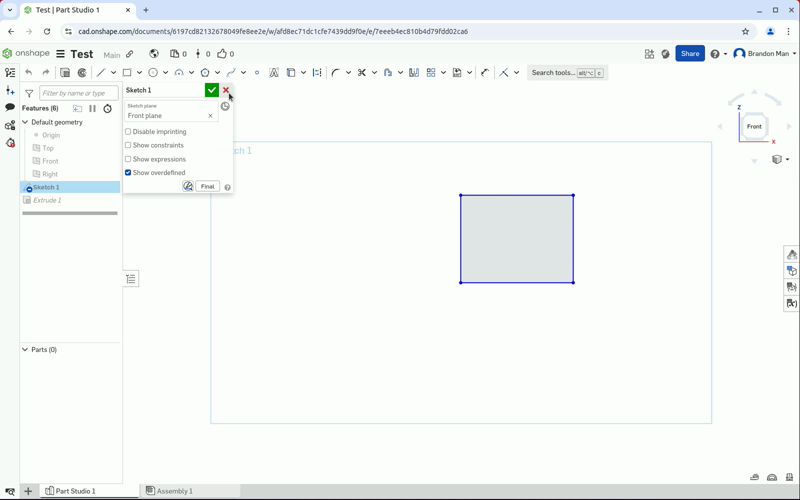
click(229, 92)
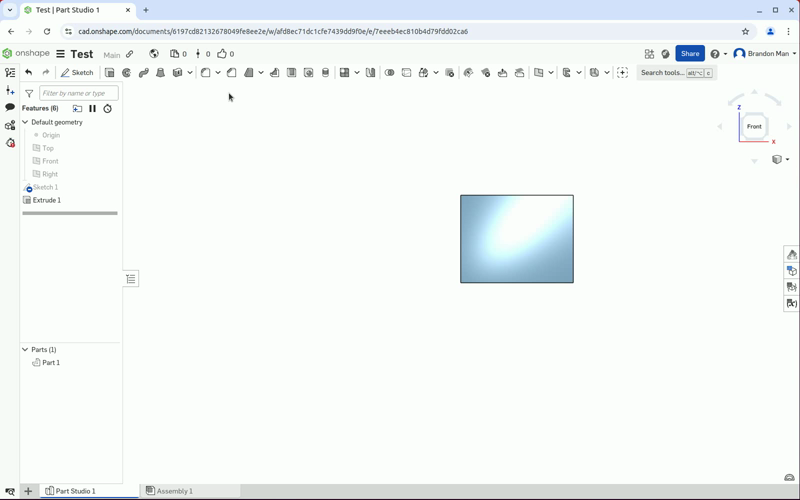
mouse_move(541, 75)
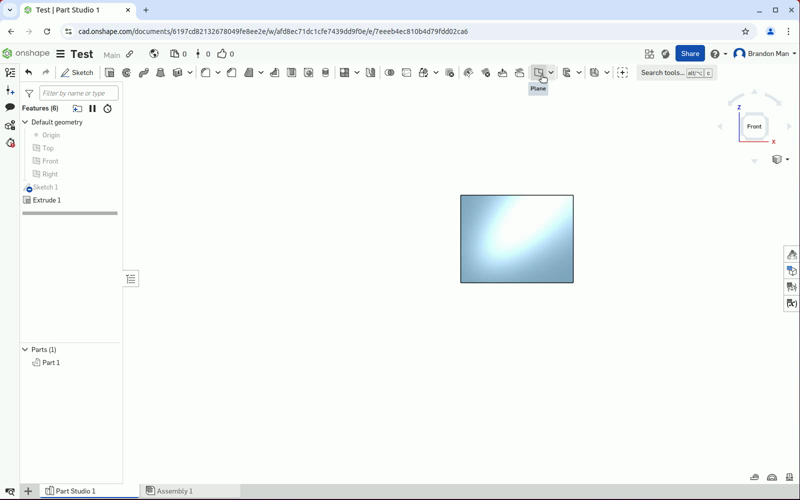
click(541, 75)
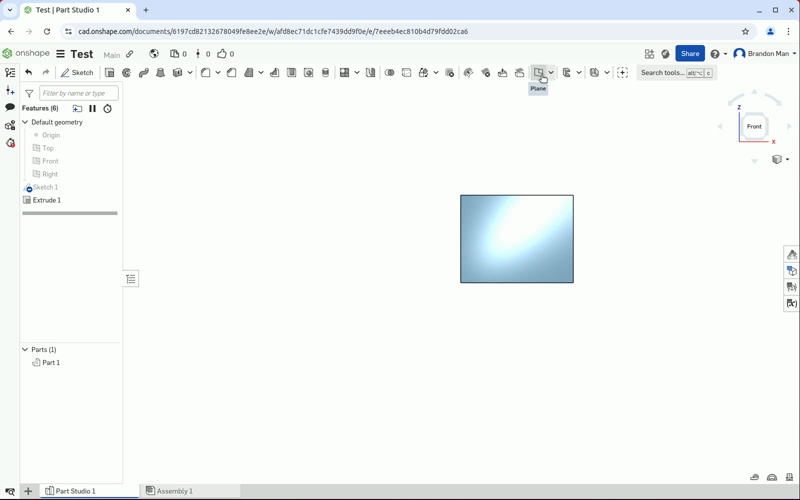
mouse_move(73, 163)
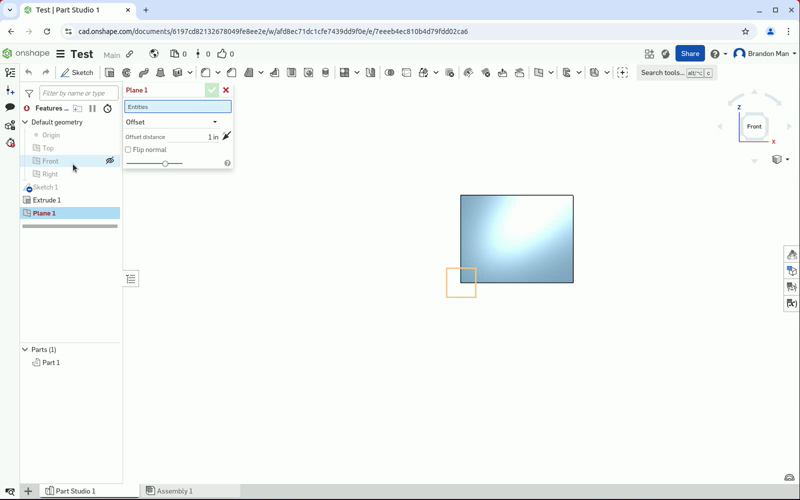
click(73, 163)
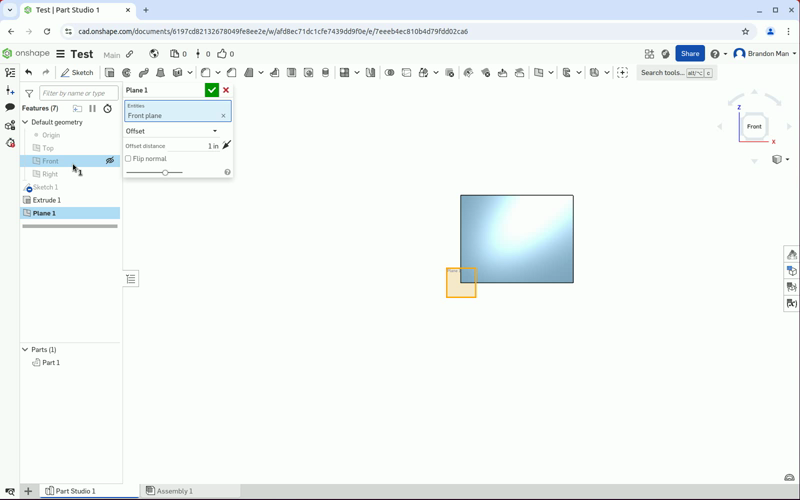
key(tab, 2)
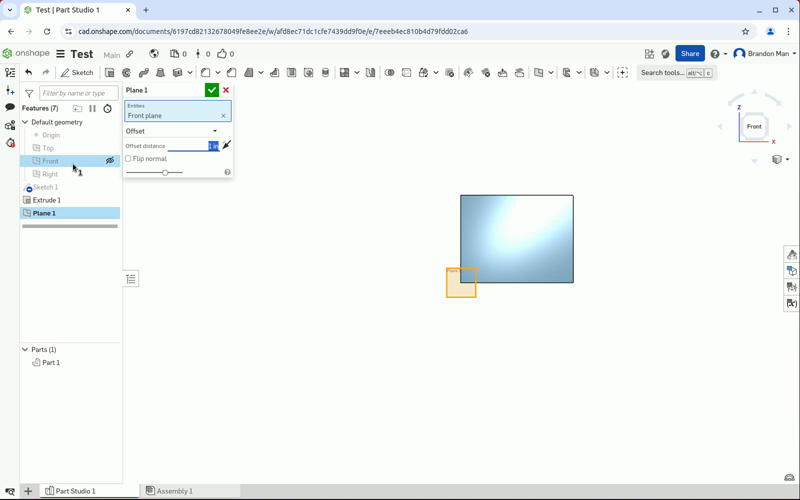
text(10.352)
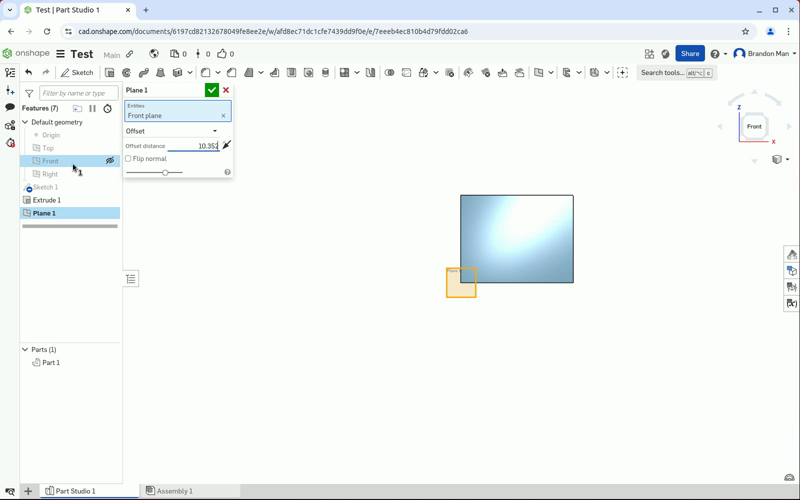
key(enter, 2)
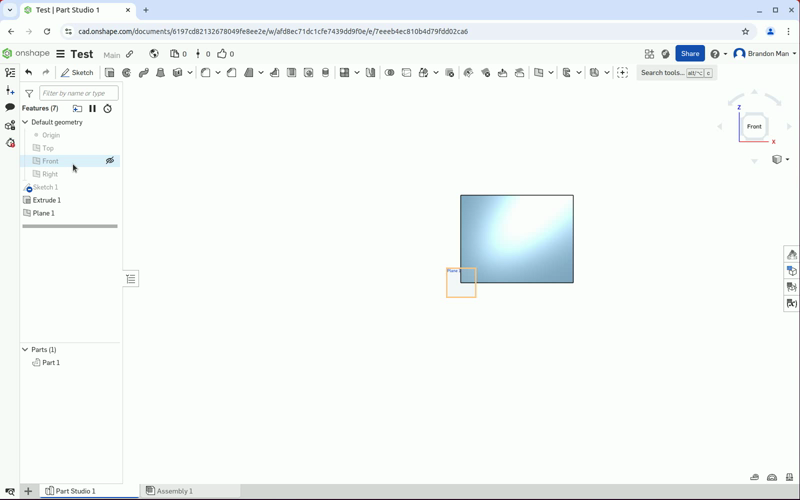
key(shift+s)
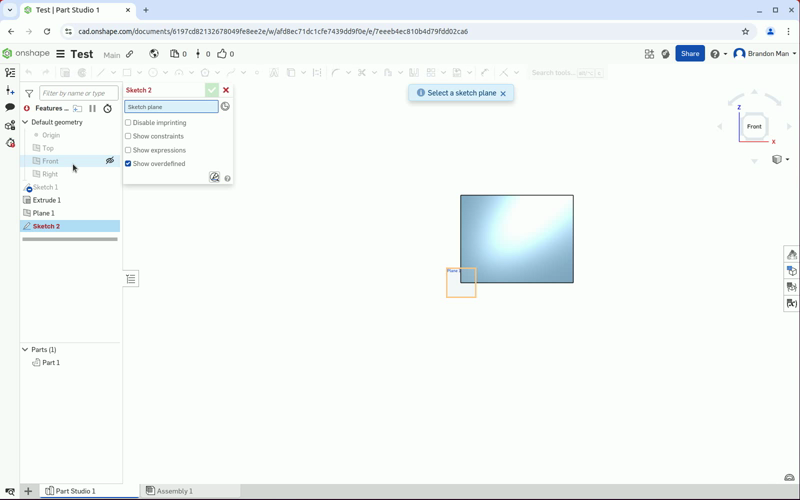
mouse_move(73, 215)
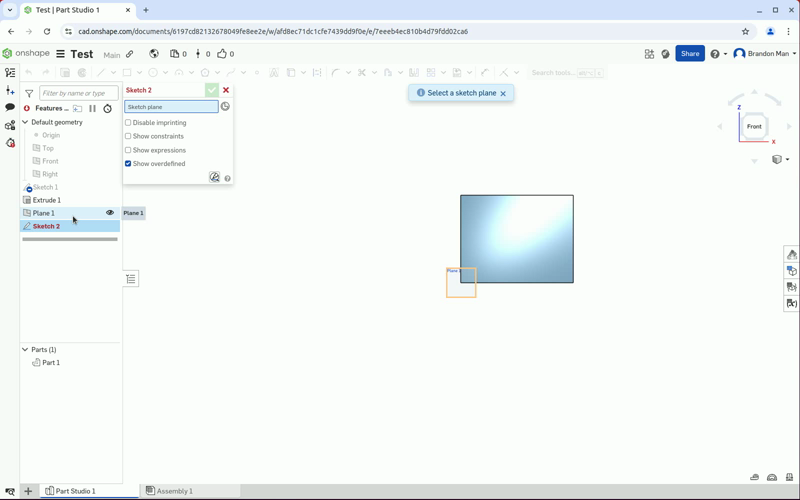
click(73, 215)
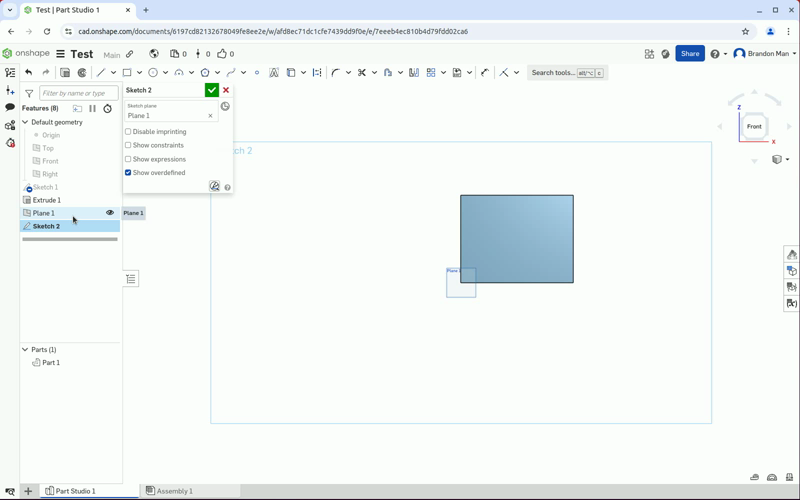
mouse_move(73, 352)
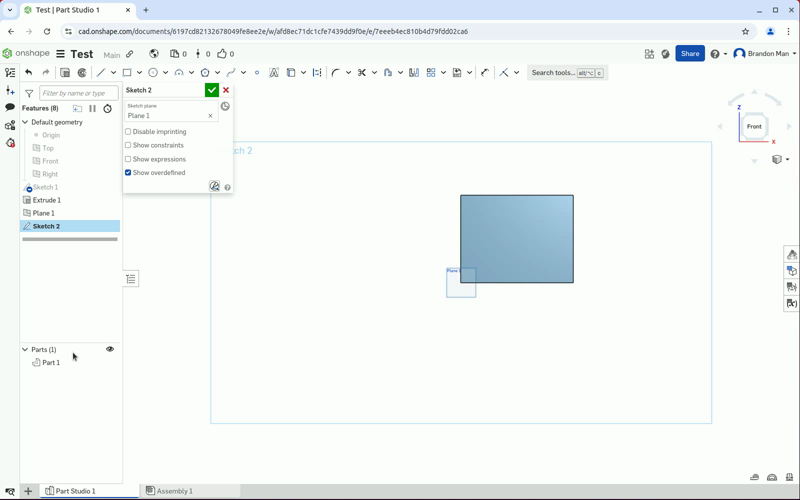
key(y)
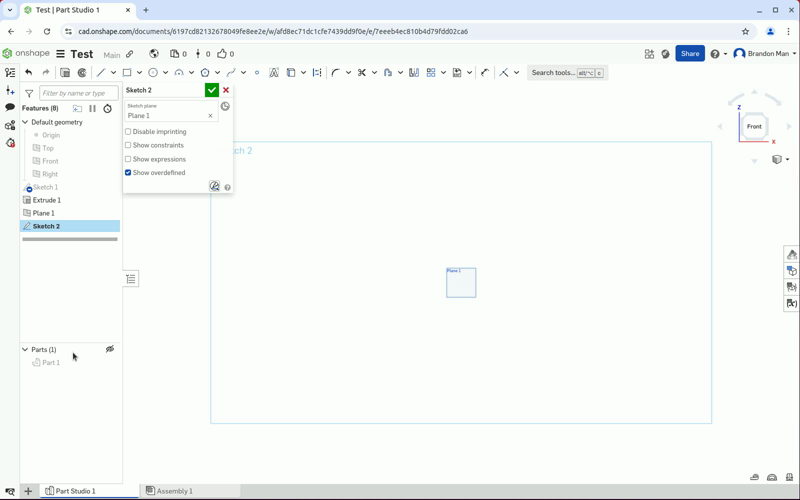
key(c)
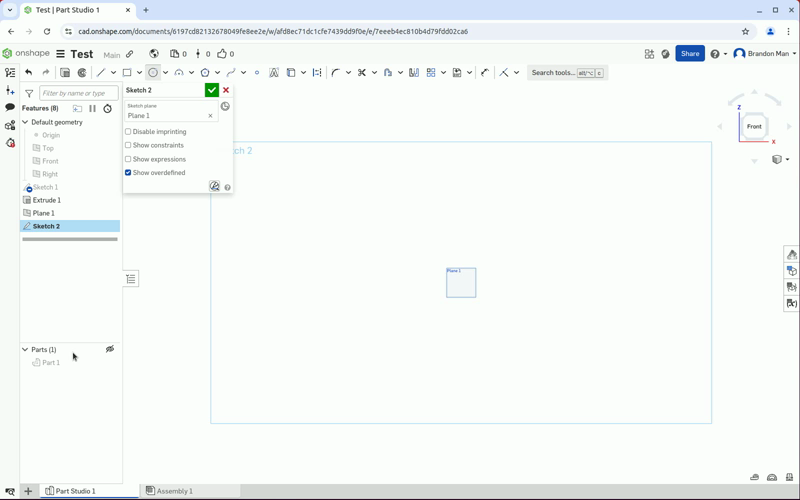
key_down(shift)
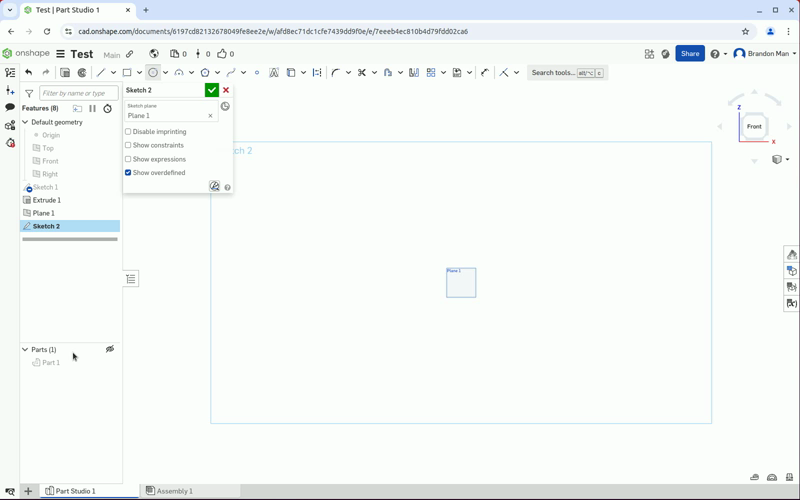
mouse_move(511, 232)
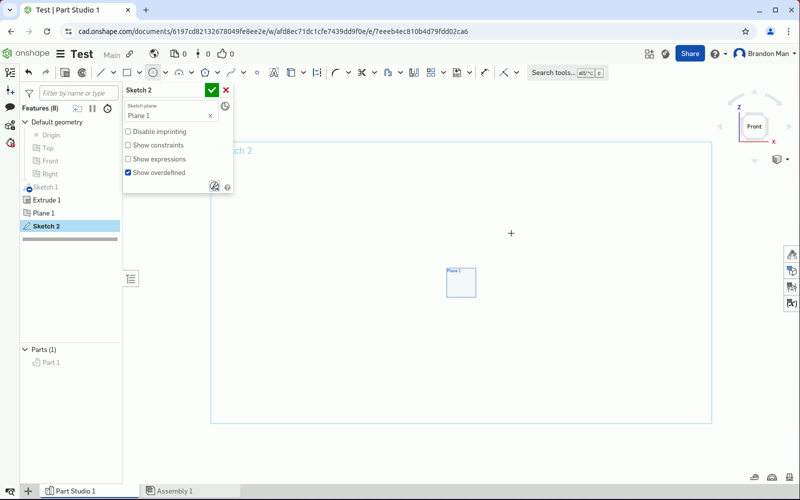
click(511, 232)
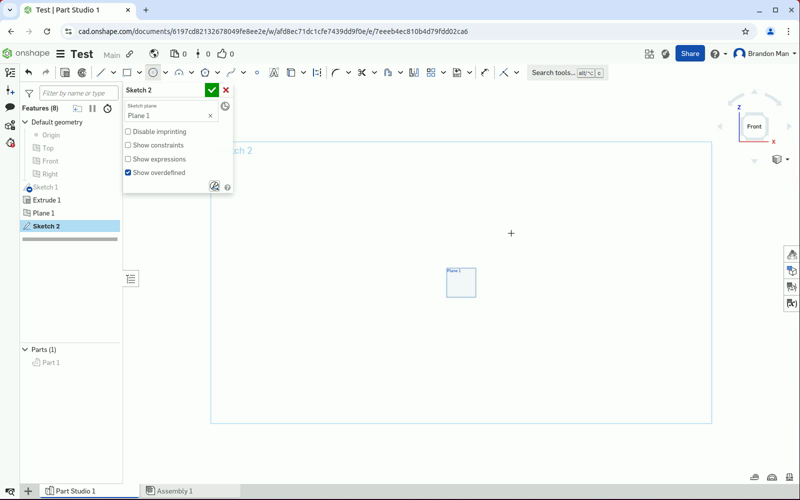
key_up(shift)
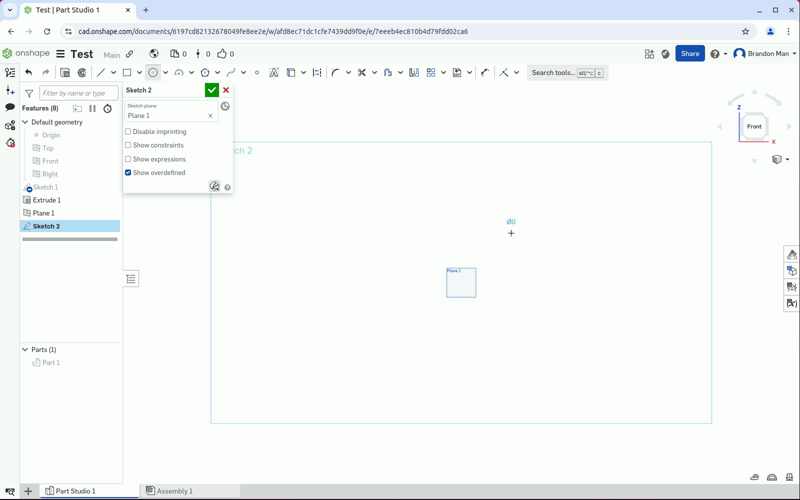
mouse_move(537, 232)
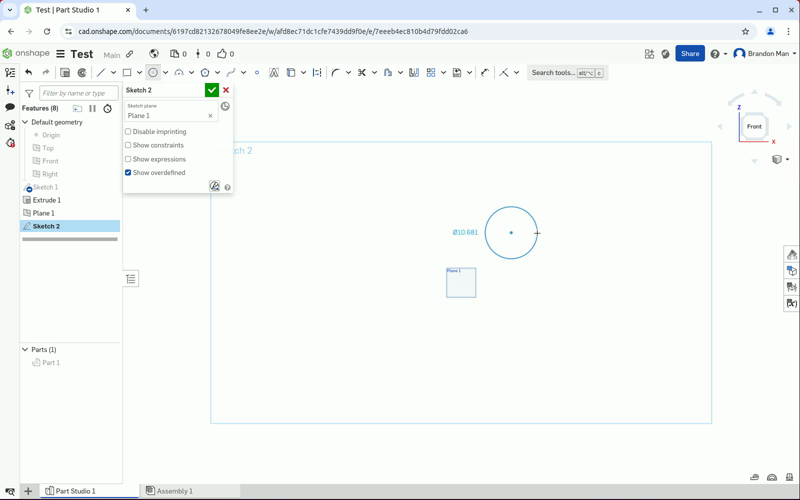
click(537, 232)
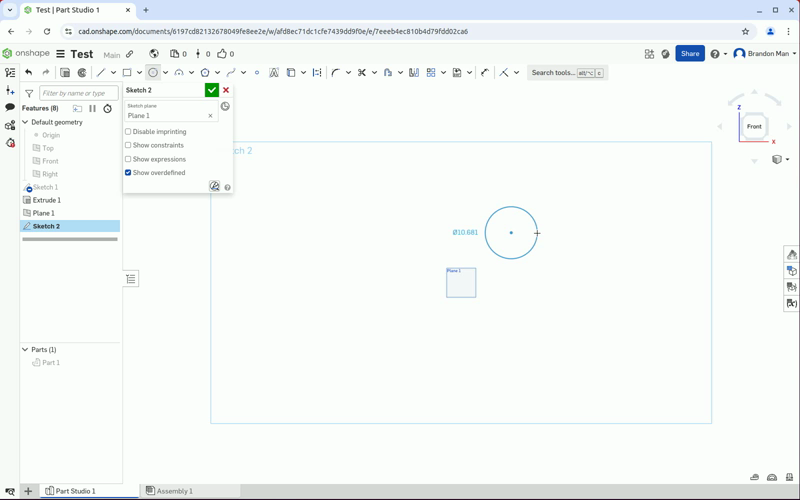
key(esc)
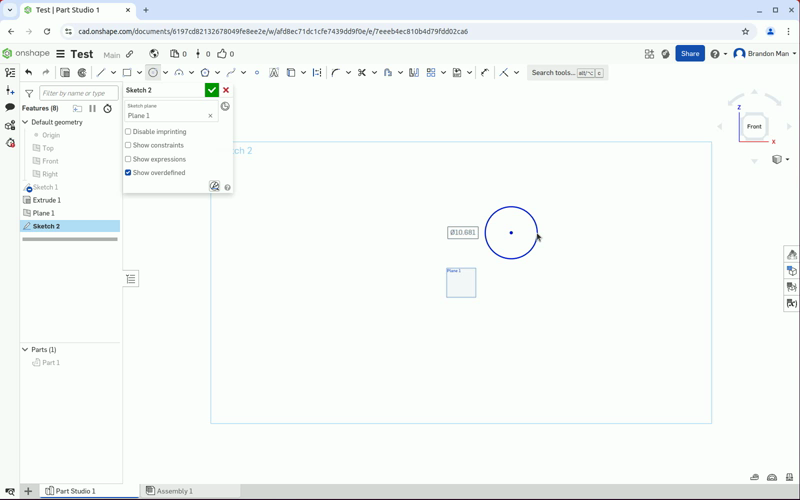
mouse_move(513, 228)
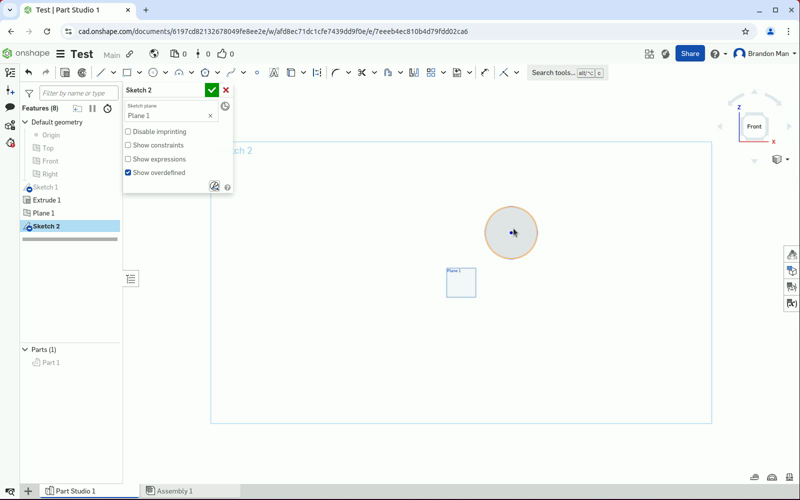
click(513, 228)
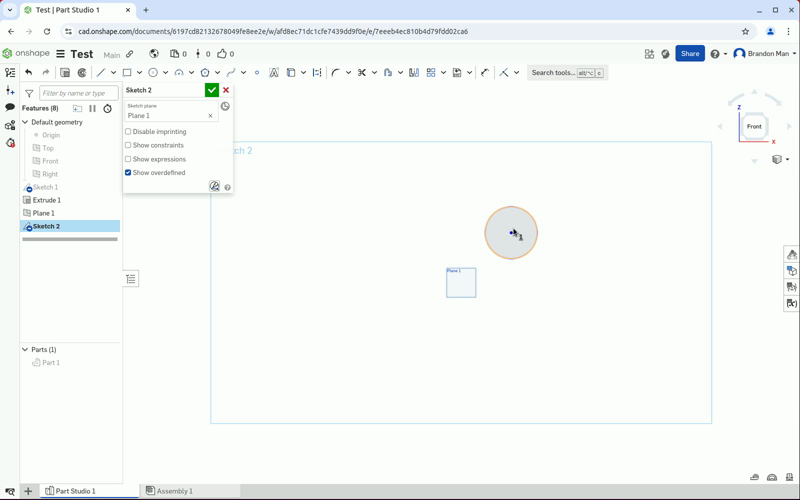
mouse_move(73, 352)
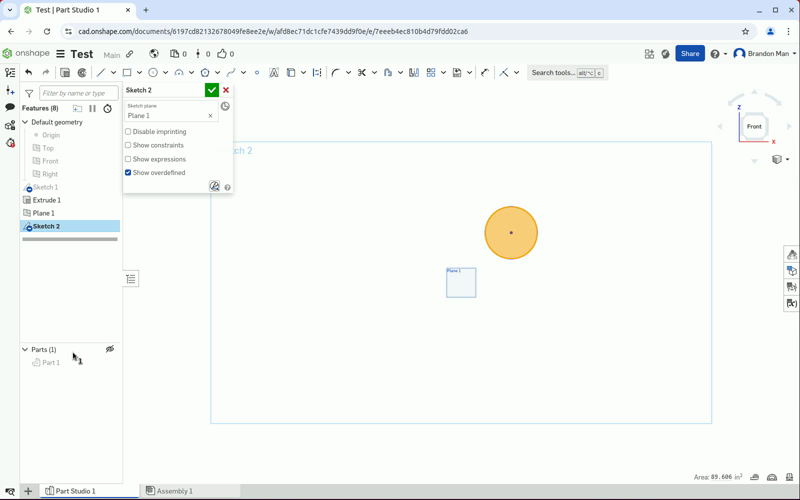
key(shift+y)
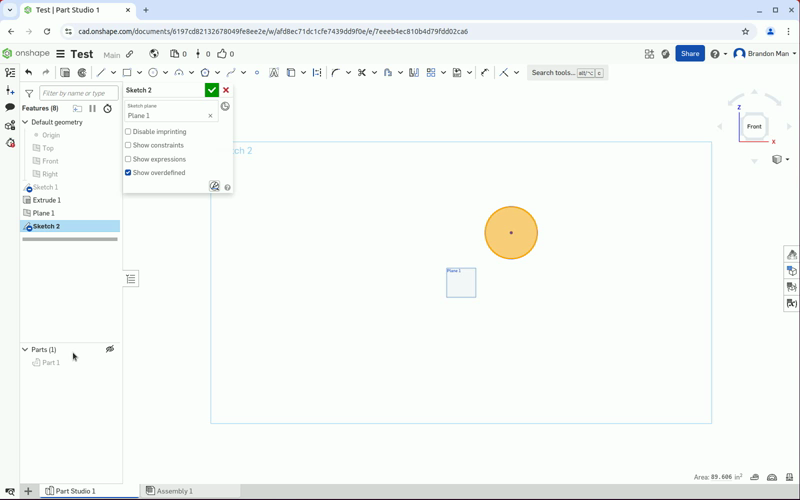
key(shift+e)
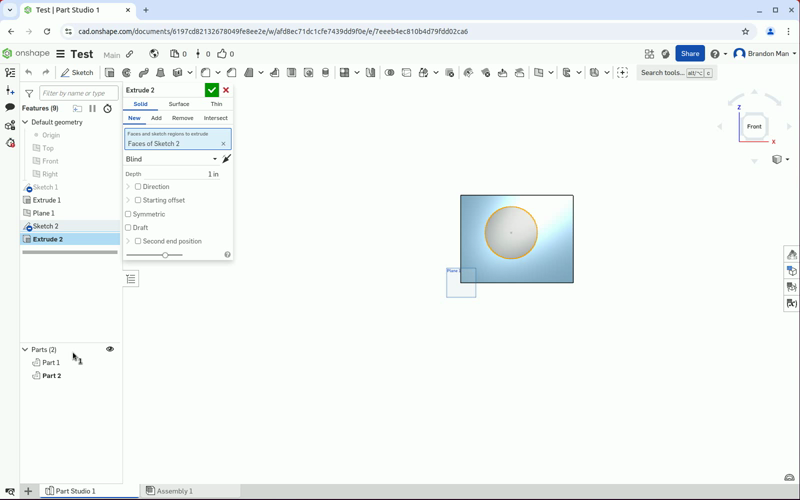
mouse_move(143, 106)
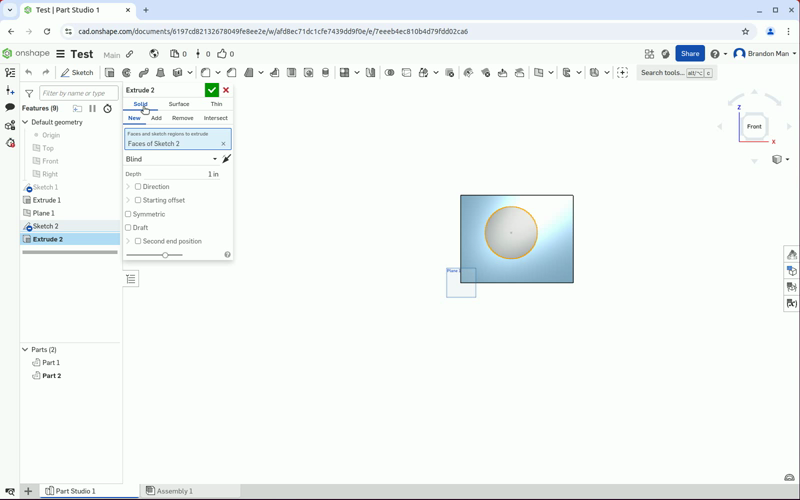
click(143, 106)
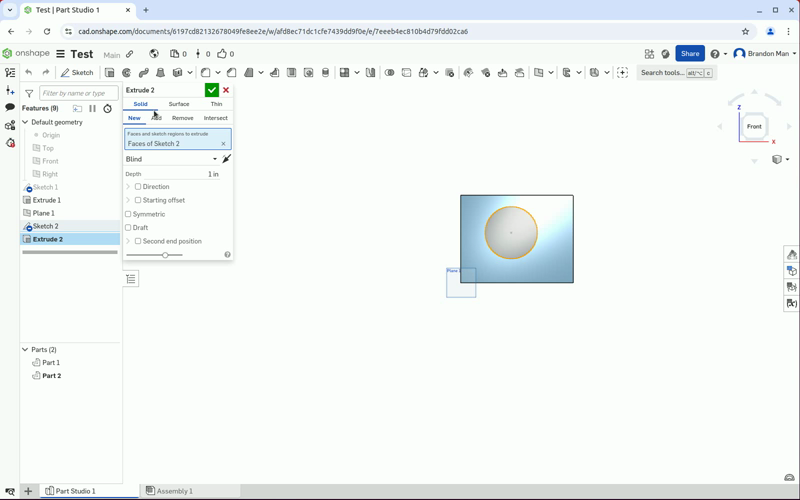
mouse_move(186, 120)
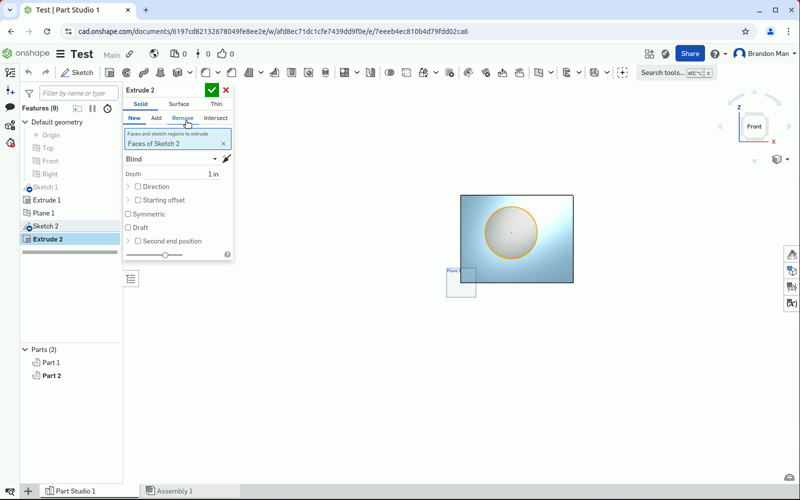
click(186, 120)
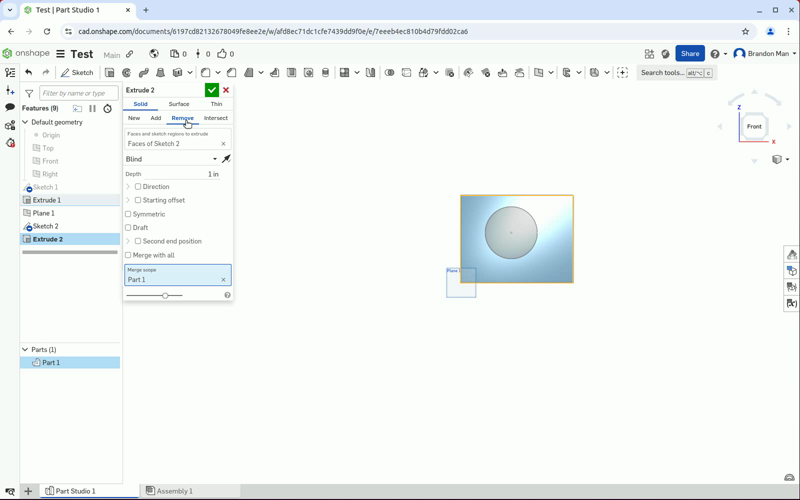
key(tab, 4)
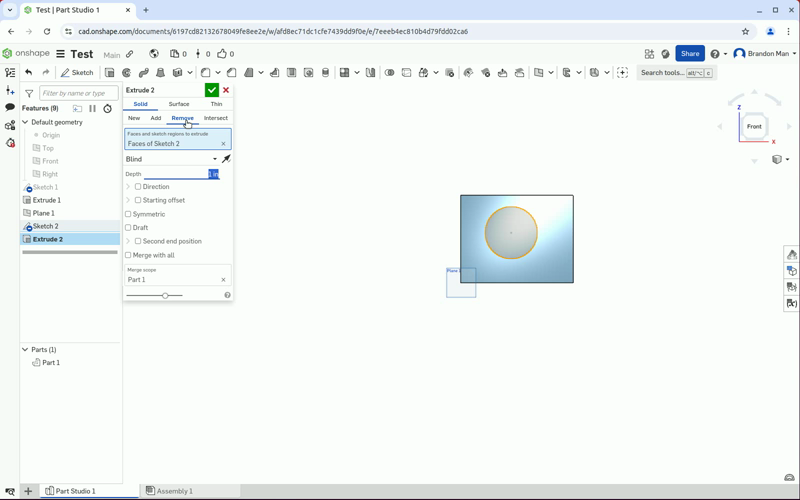
text(10.351)
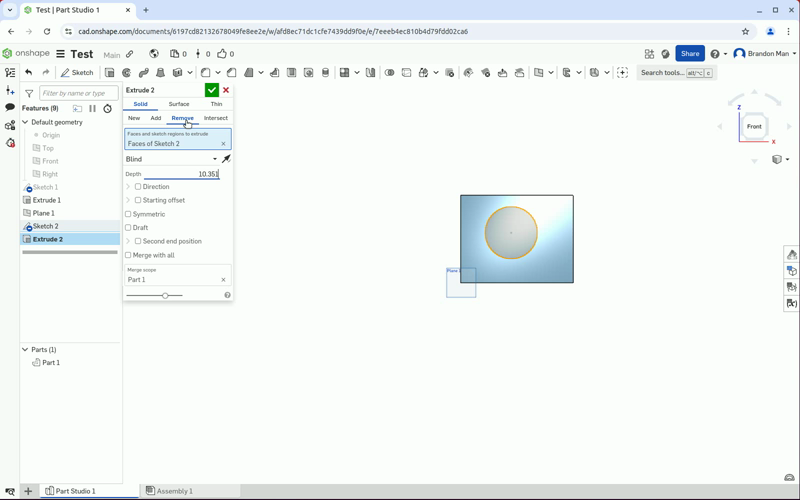
key(tab, 6)
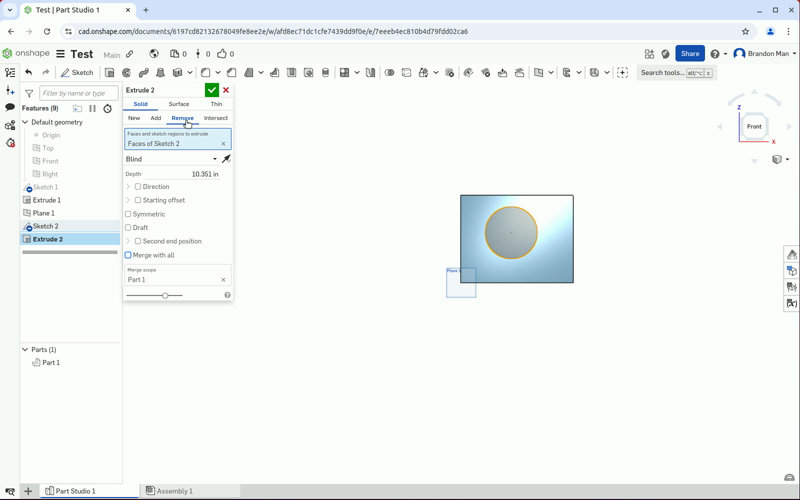
key(space)
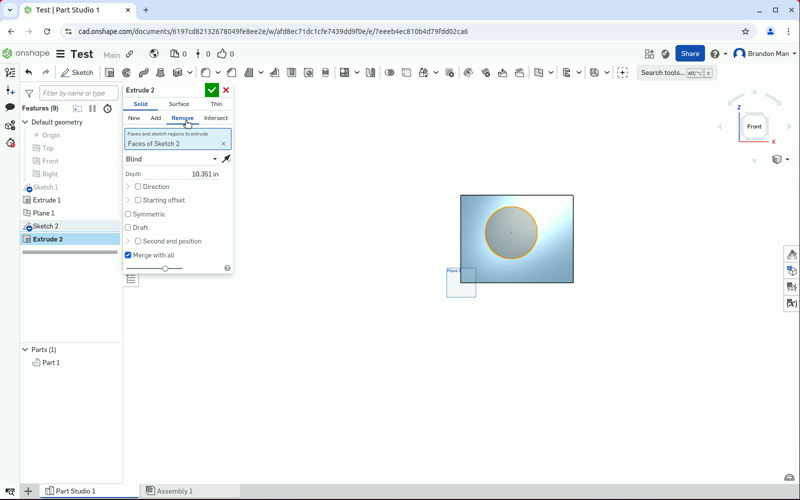
key(enter)
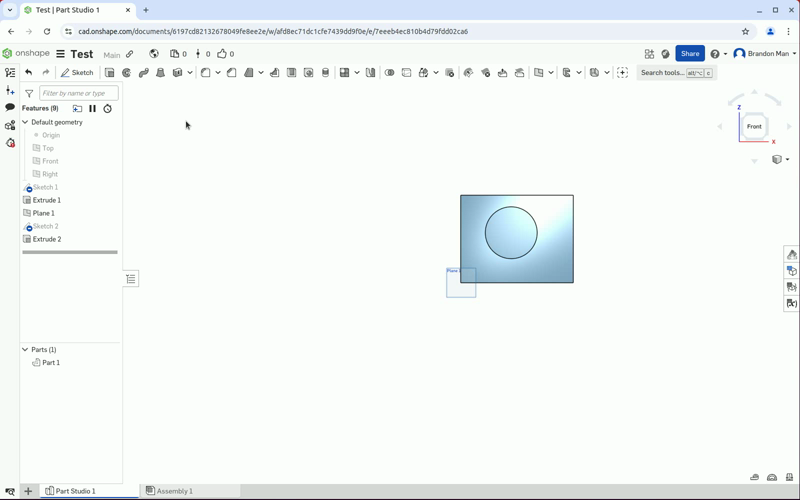
key(shift+h)
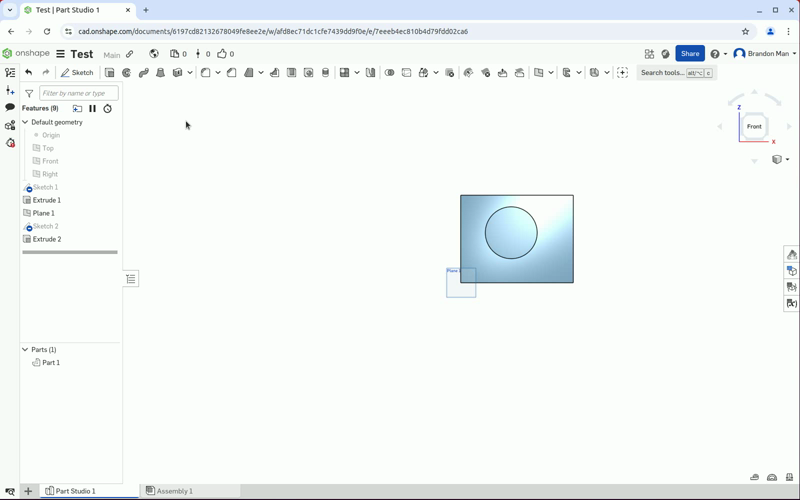
key(shift+h)
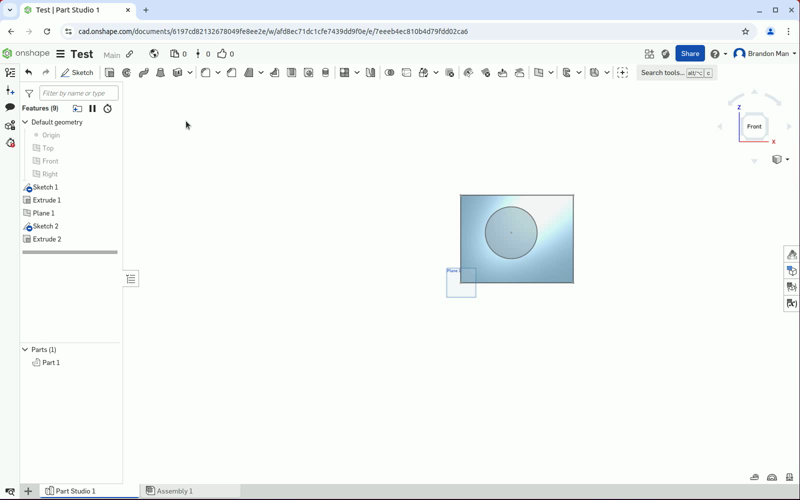
key(shift+7)
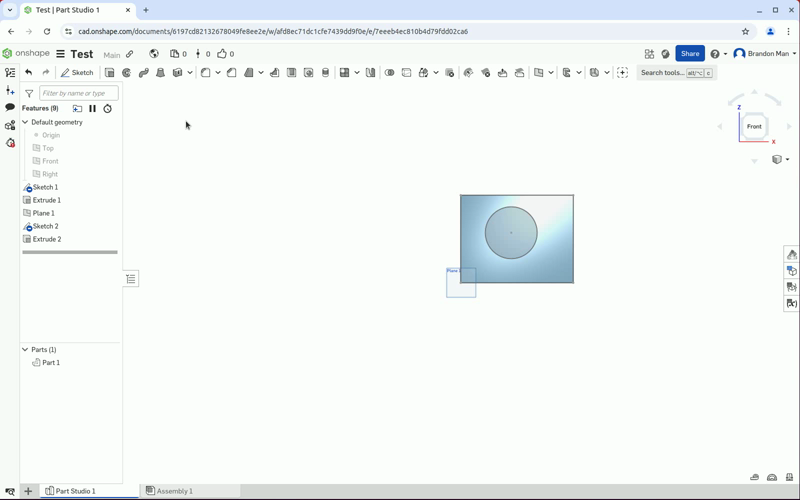
key(left, 2)
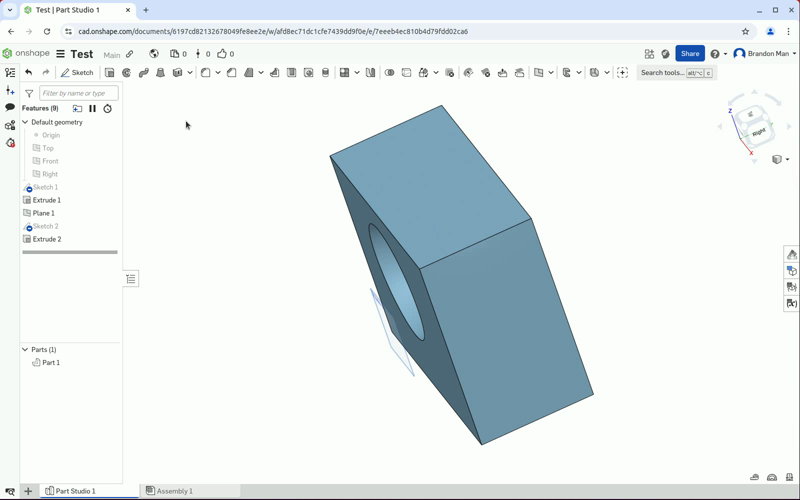
key(down, 2)
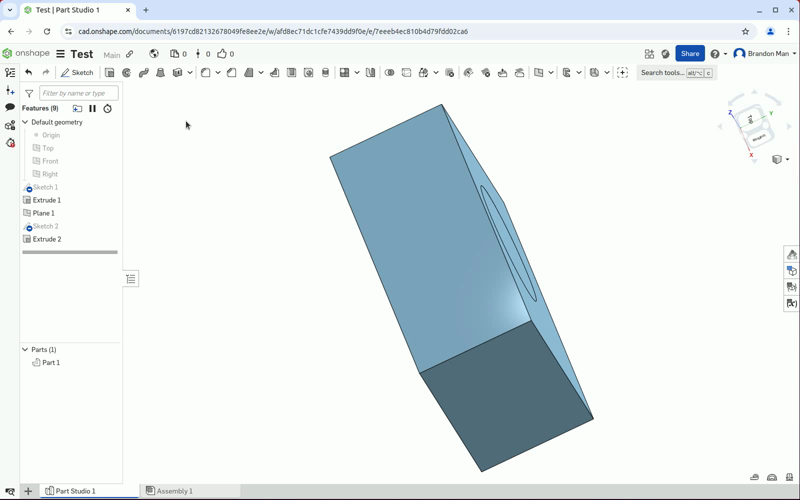
key(up, 2)
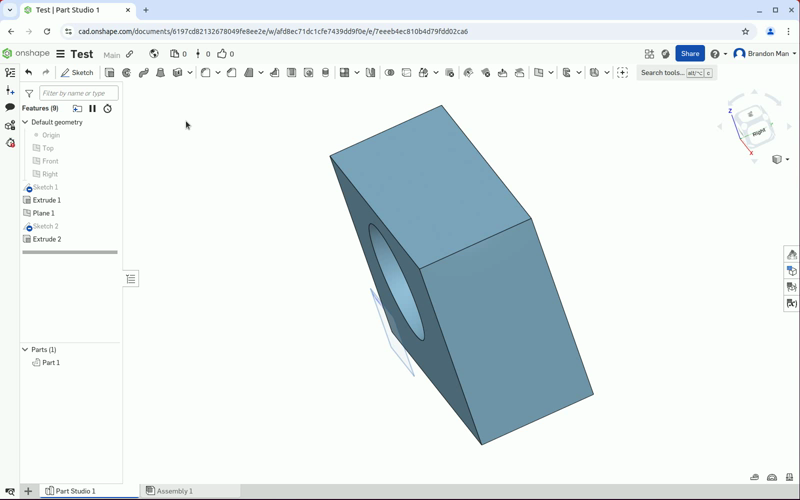
key(right, 2)
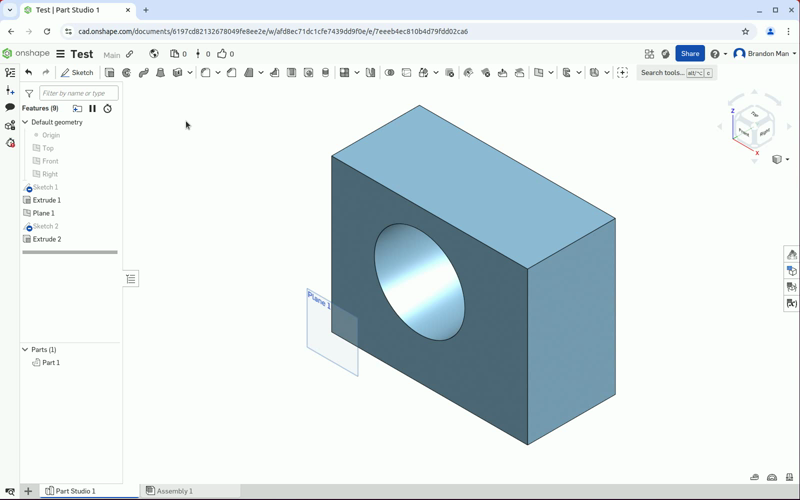
mouse_move(73, 189)
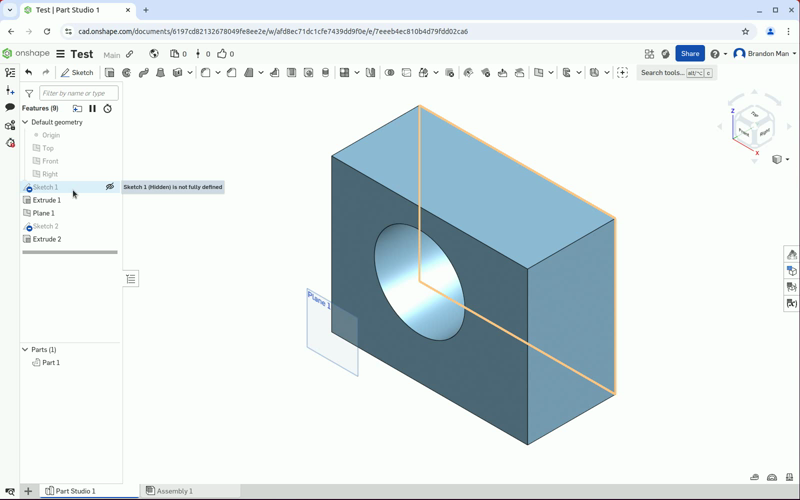
click(73, 189)